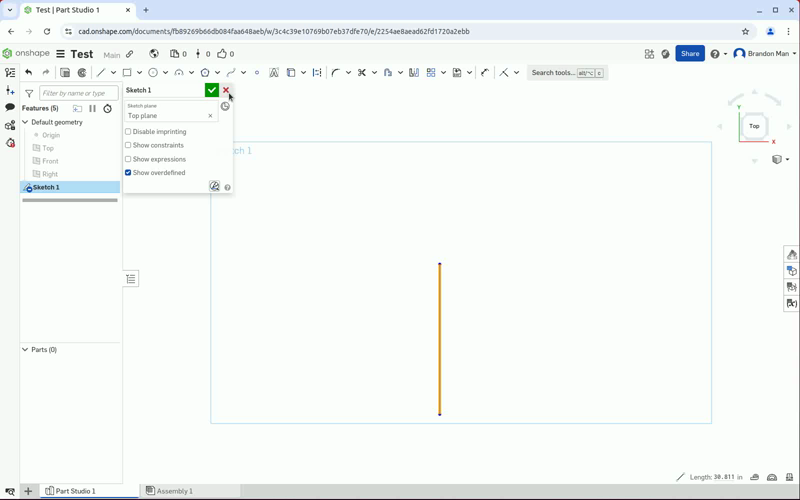
key(shift+h)
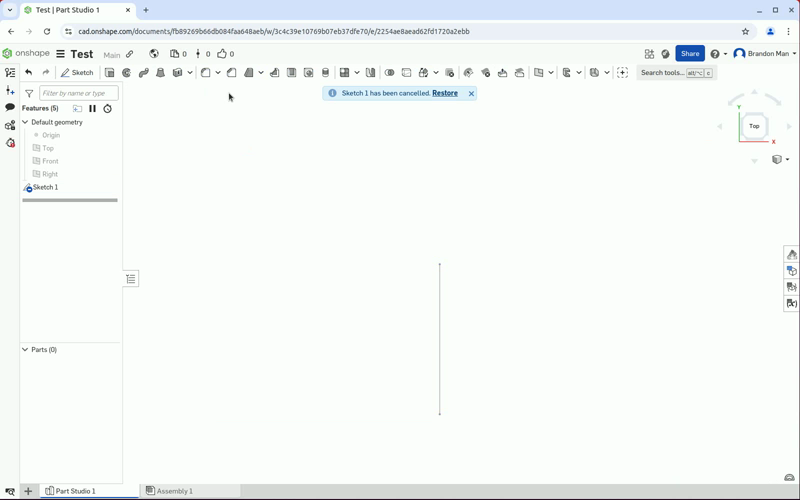
key(shift+s)
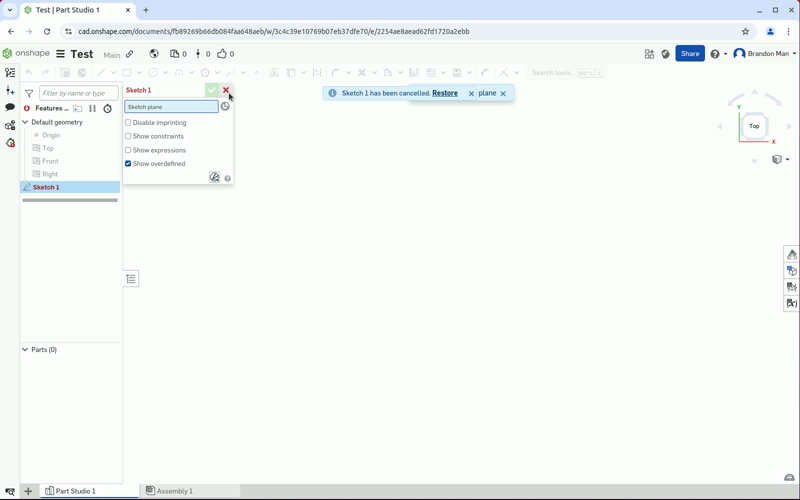
mouse_move(73, 150)
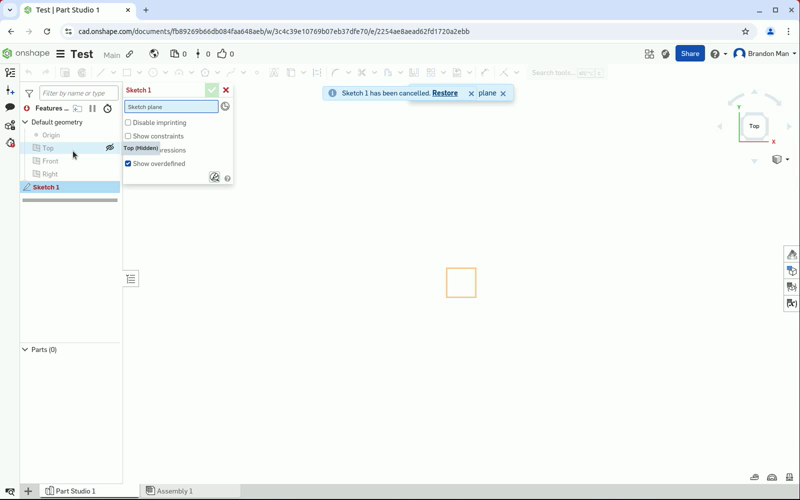
click(73, 150)
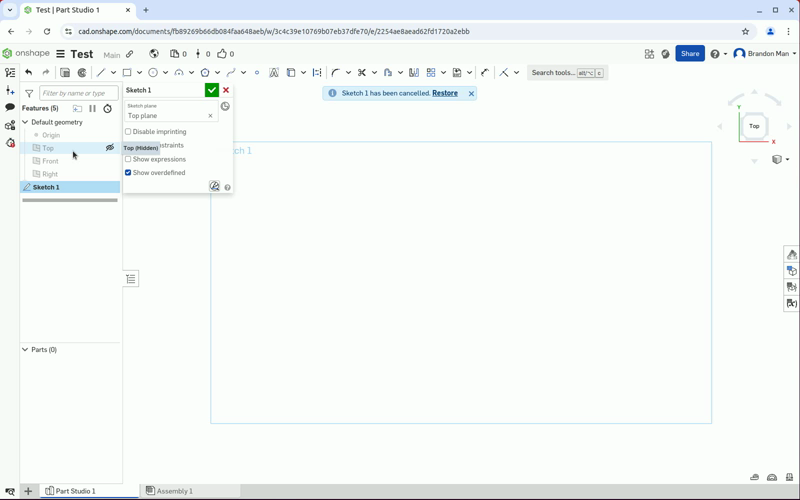
mouse_move(73, 352)
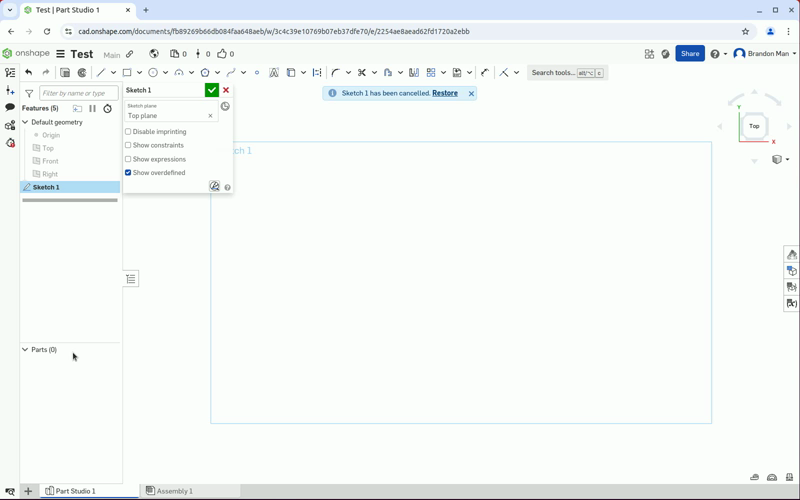
key(y)
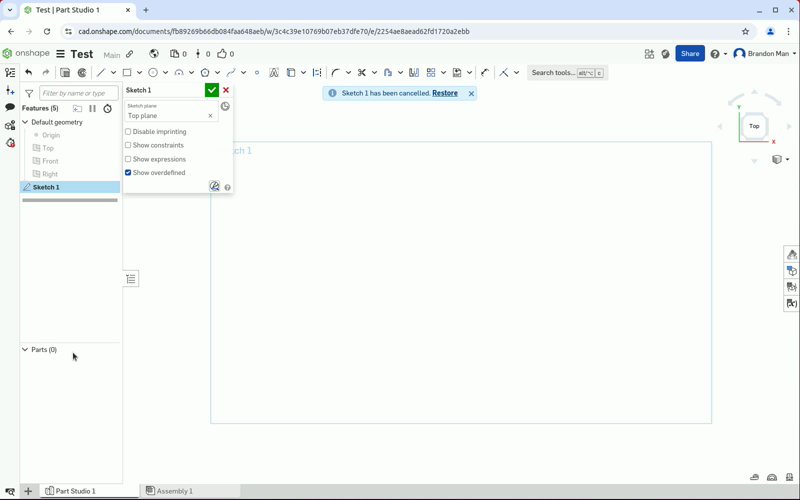
key(l)
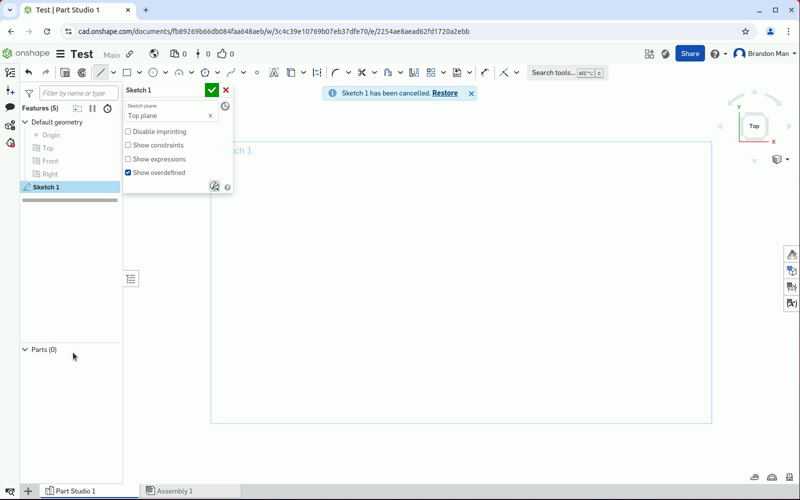
key_down(shift)
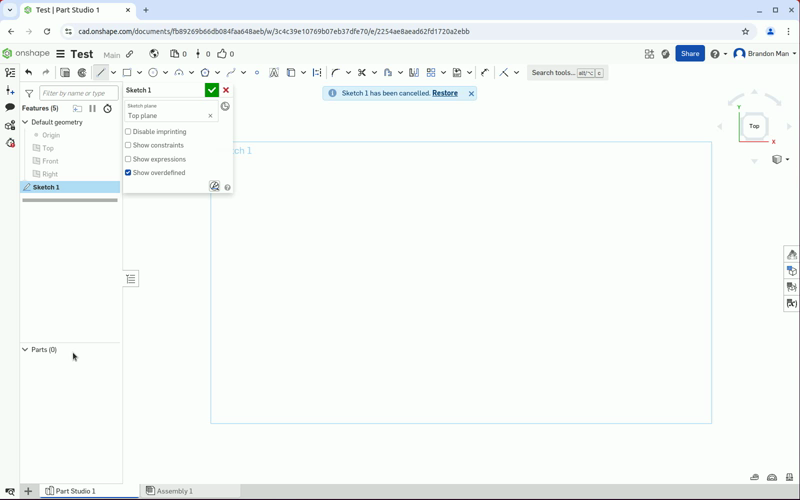
mouse_move(460, 282)
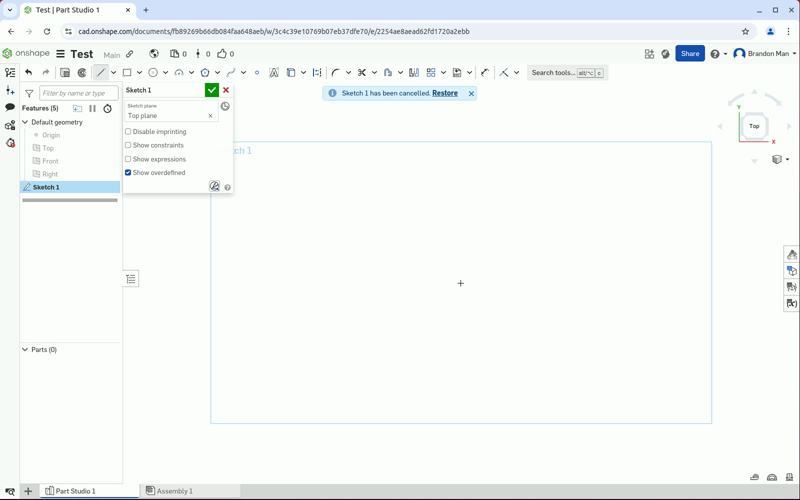
click(460, 282)
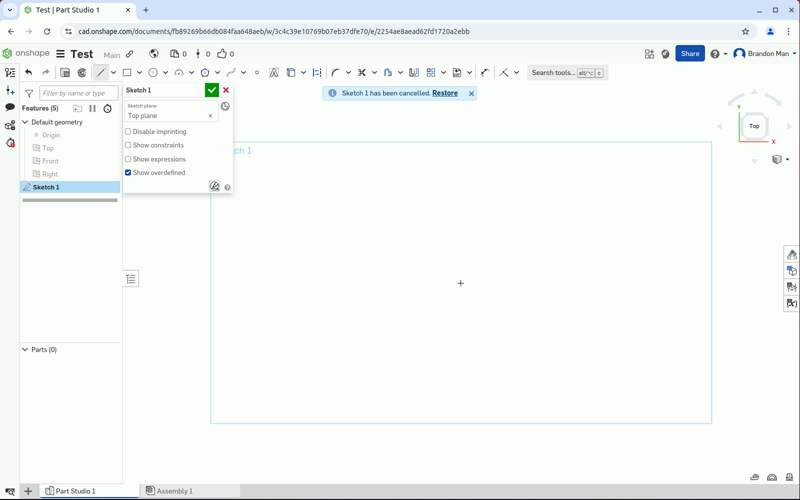
key_up(shift)
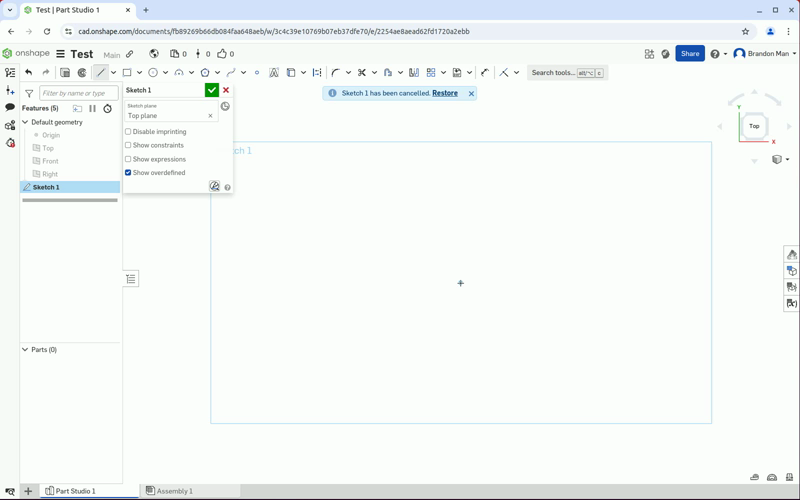
key_down(shift)
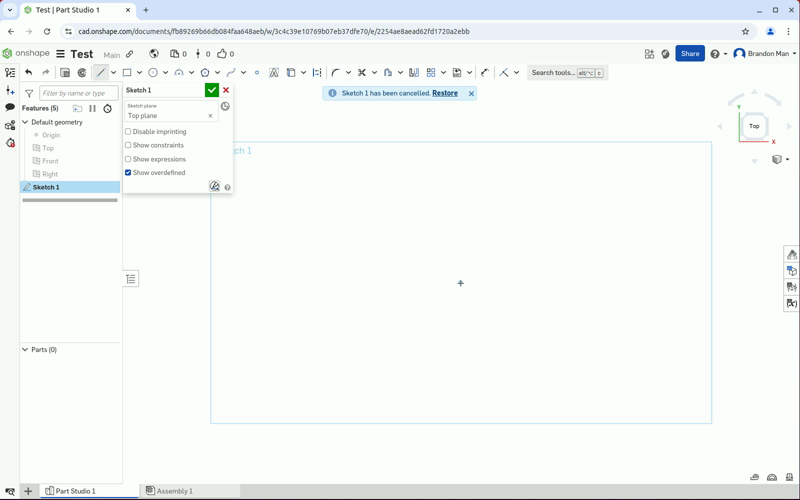
mouse_move(573, 282)
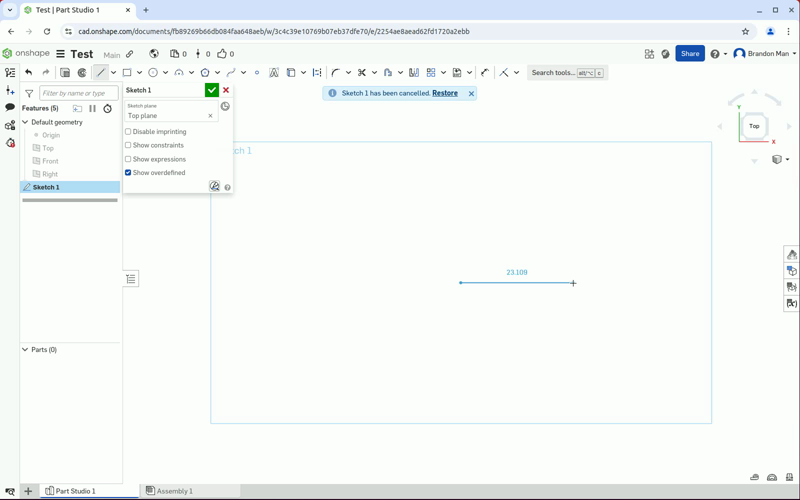
click(573, 282)
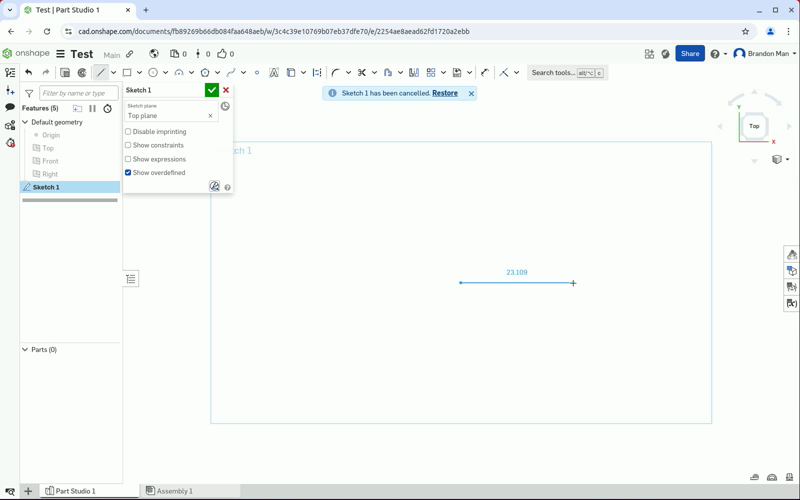
key_up(shift)
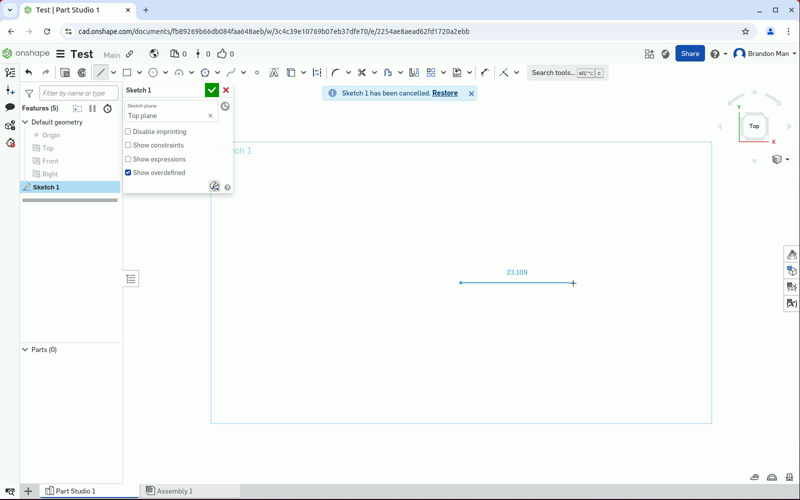
key_down(shift)
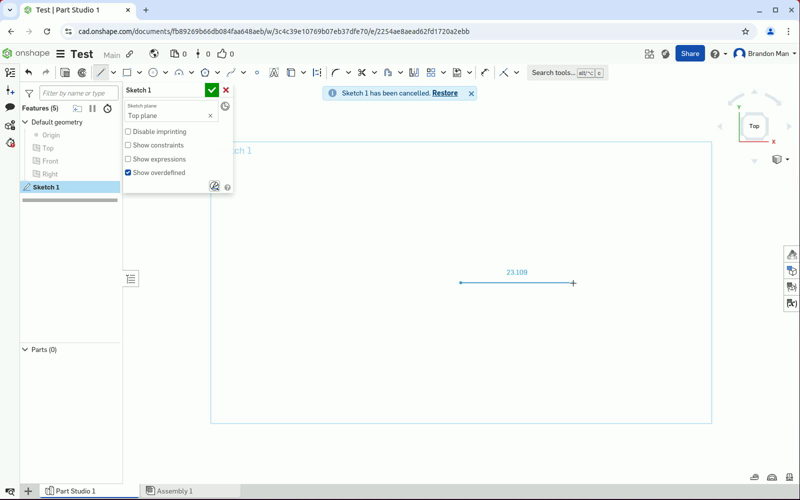
mouse_move(589, 282)
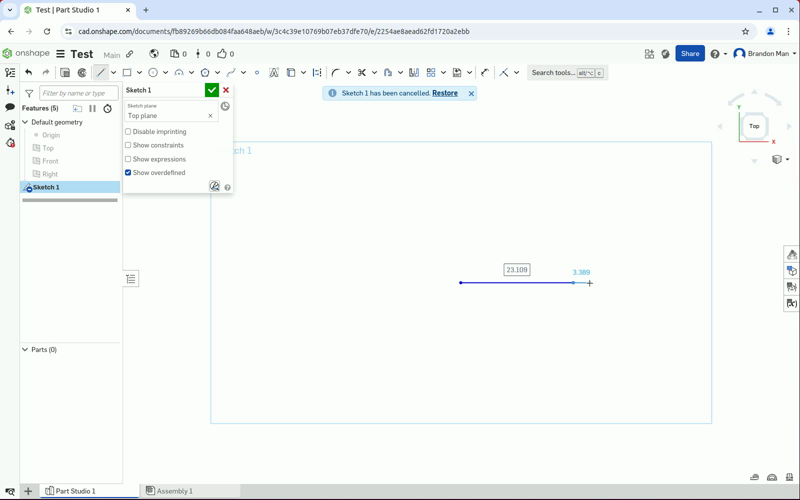
mouse_move(573, 248)
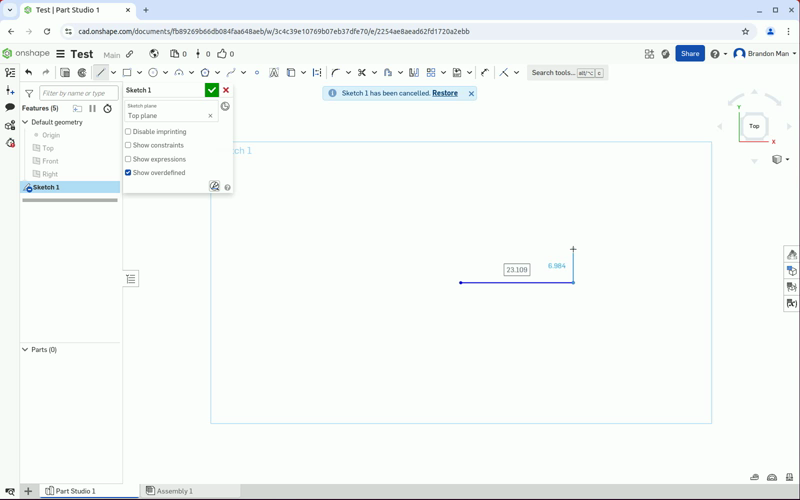
click(573, 248)
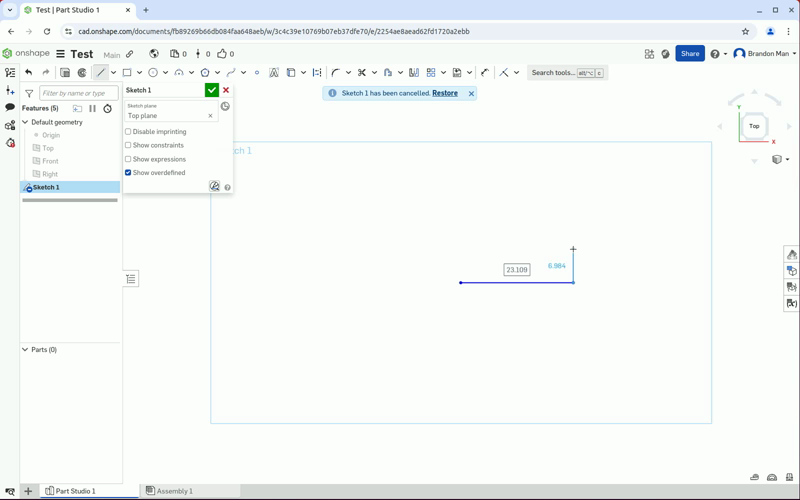
key_up(shift)
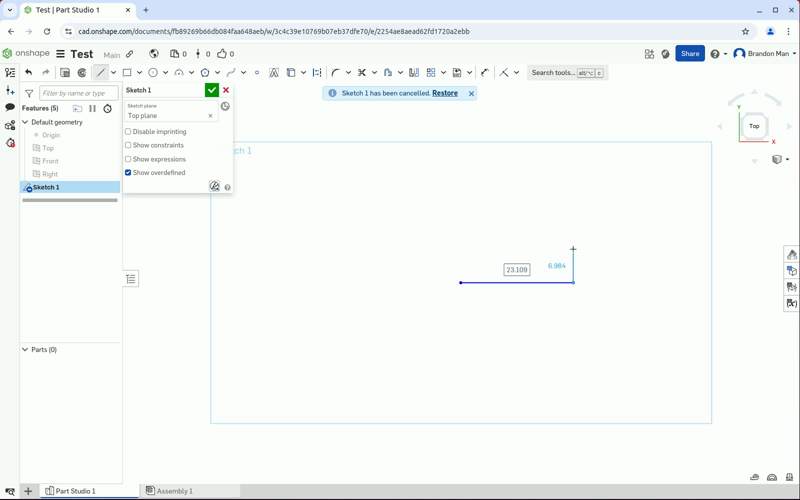
key_down(shift)
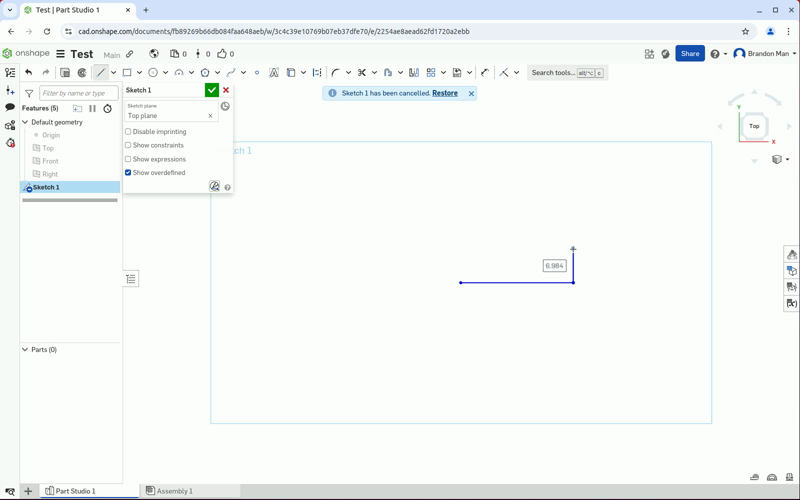
mouse_move(589, 248)
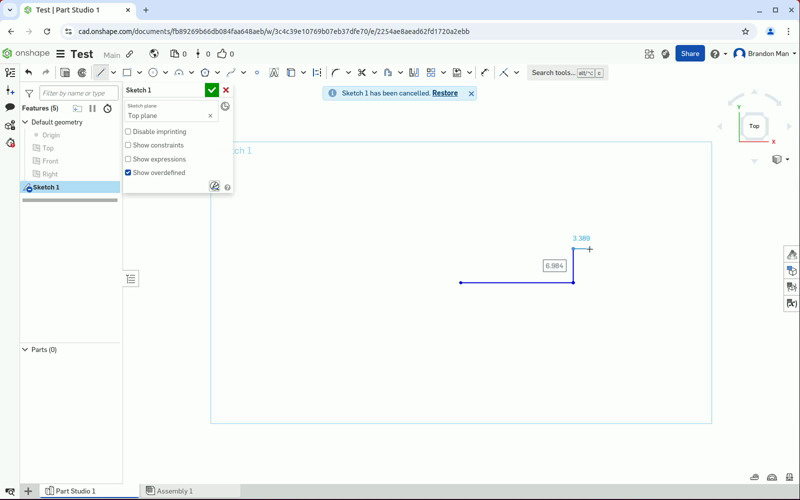
mouse_move(563, 248)
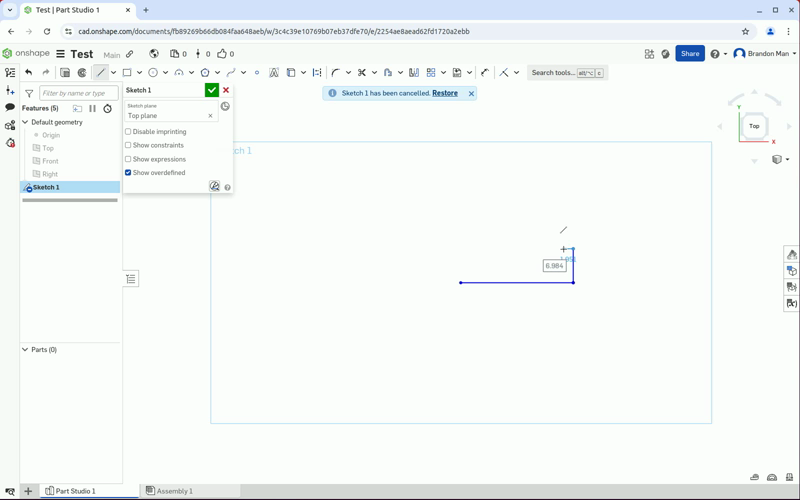
click(563, 248)
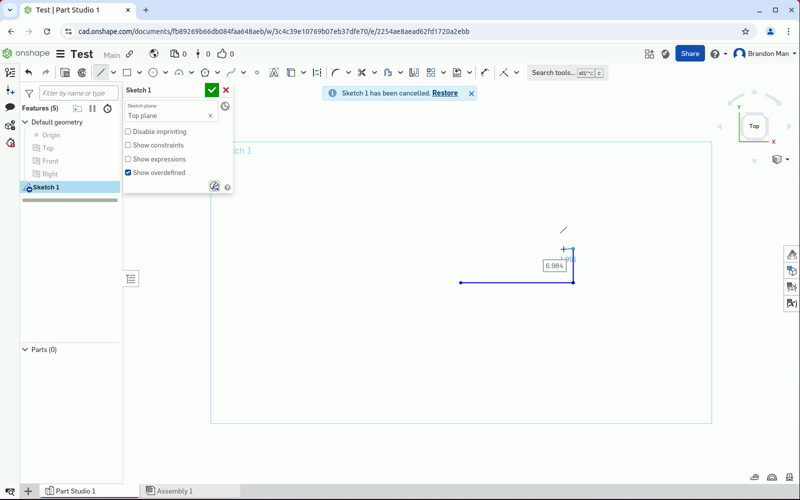
key_up(shift)
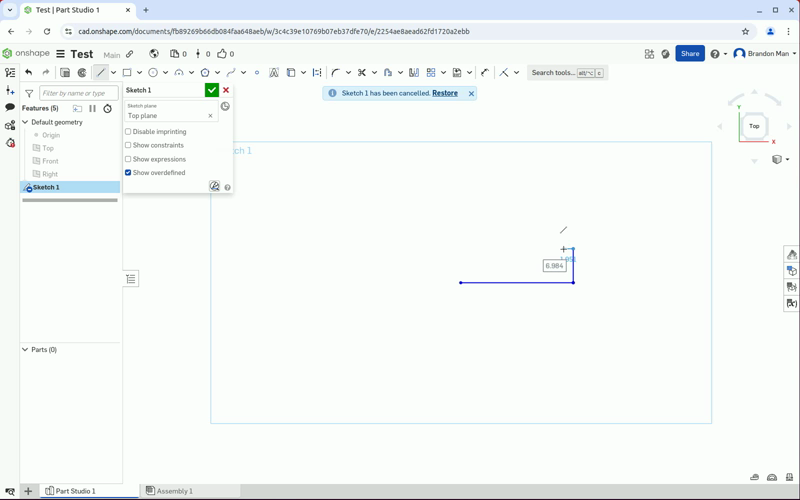
key_down(shift)
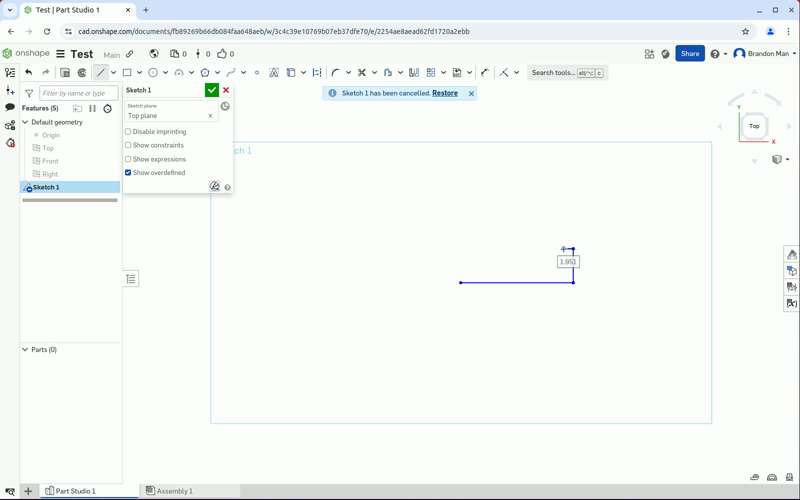
mouse_move(589, 248)
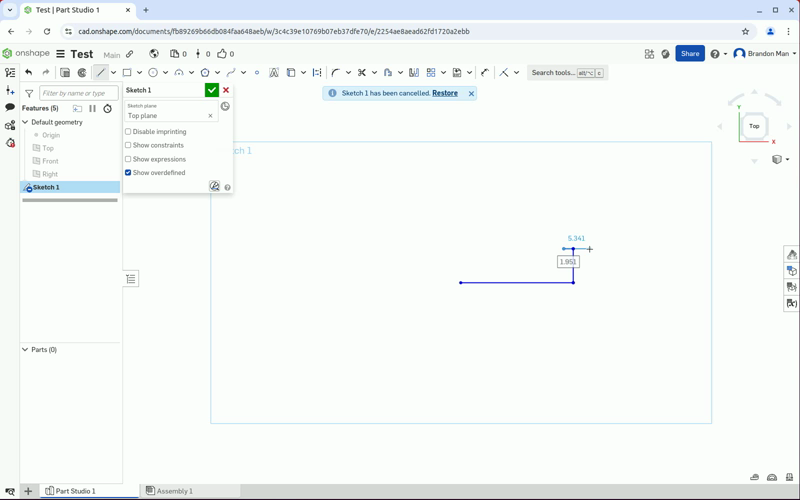
mouse_move(563, 204)
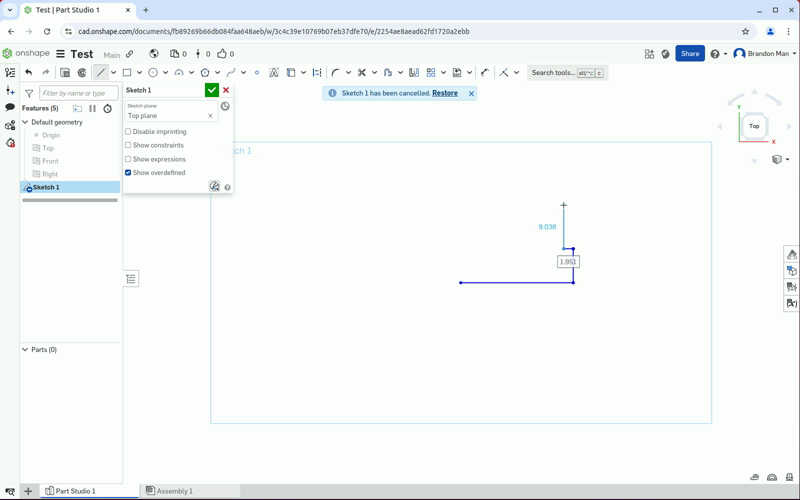
click(563, 204)
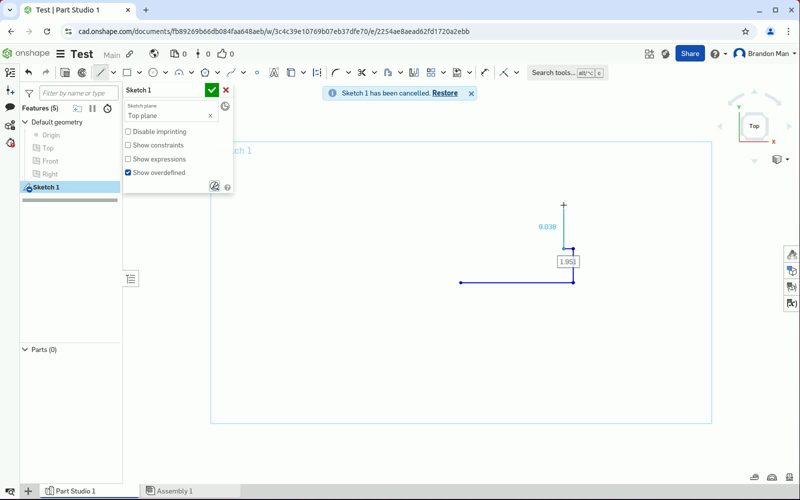
key_up(shift)
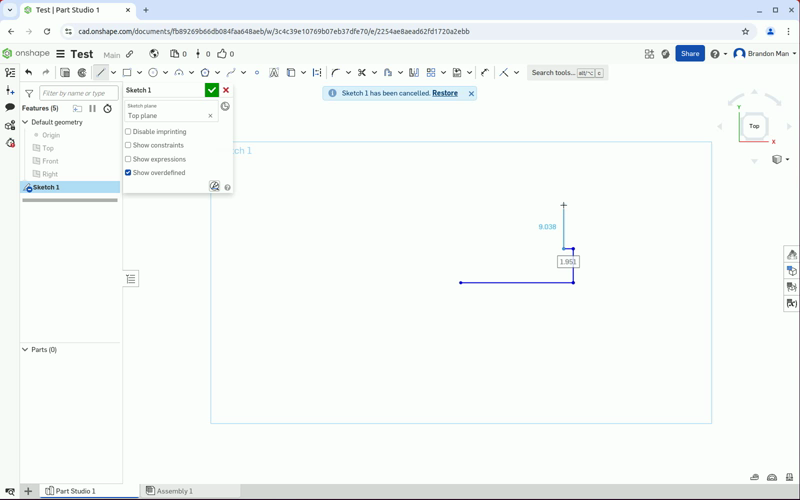
key_down(shift)
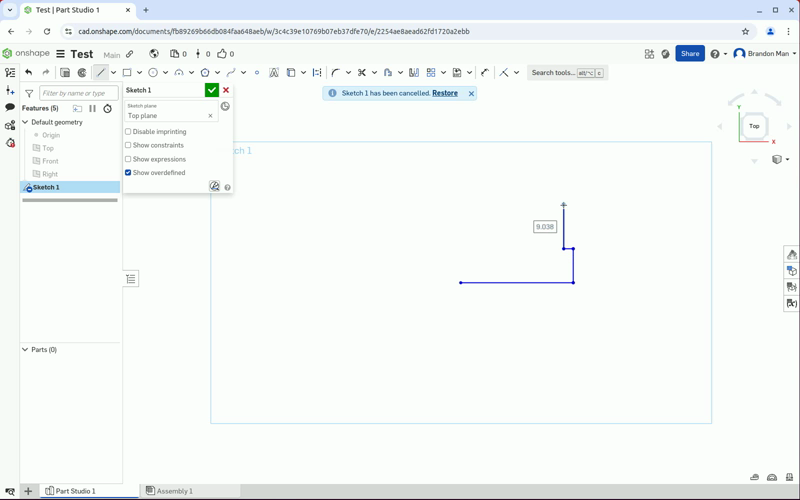
mouse_move(460, 204)
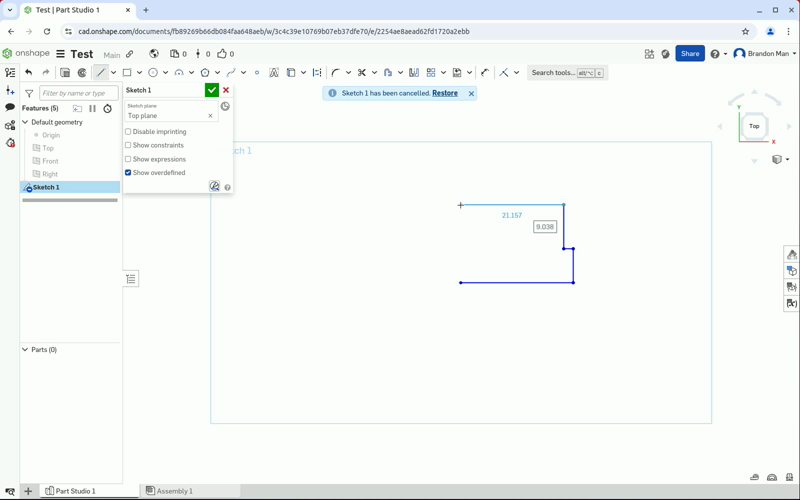
click(460, 204)
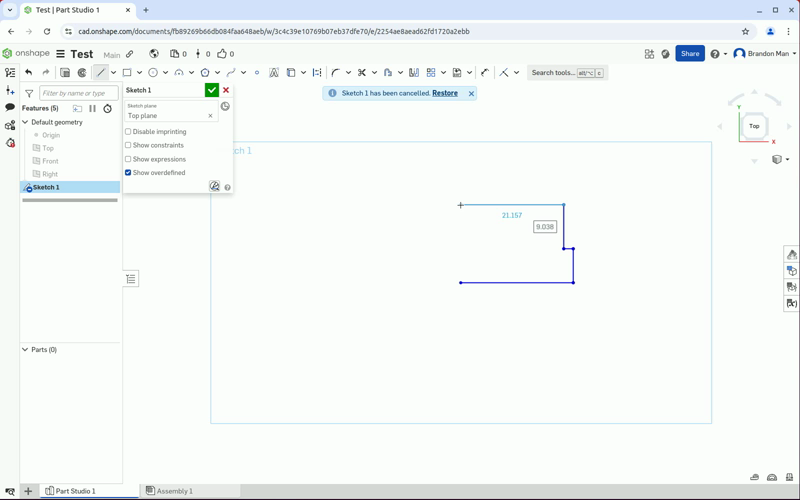
key_up(shift)
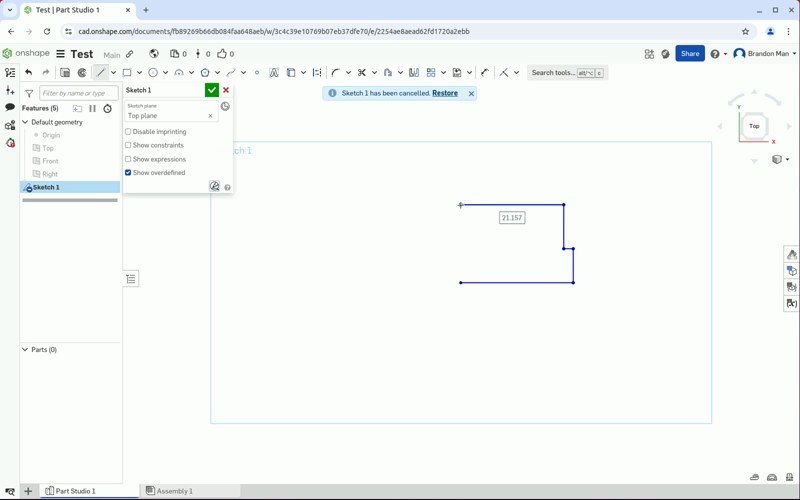
key_down(shift)
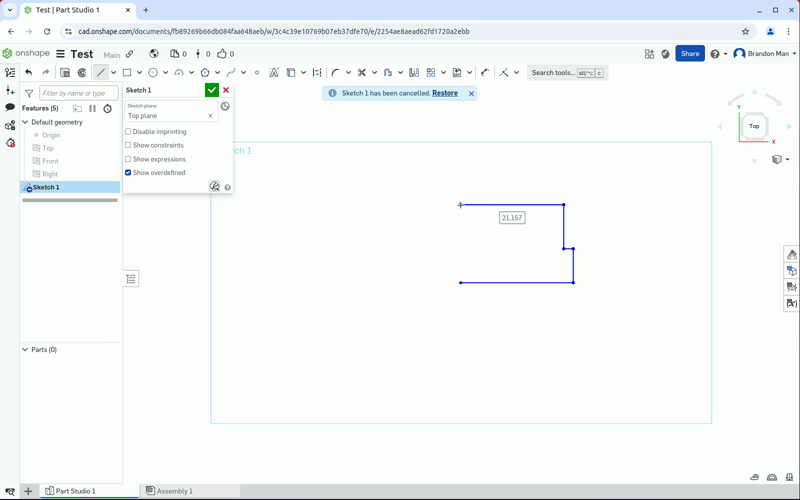
mouse_move(460, 282)
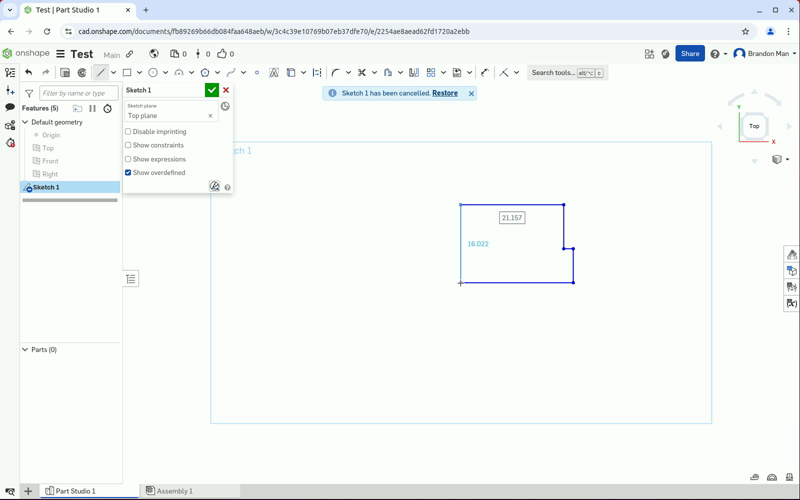
key_up(shift)
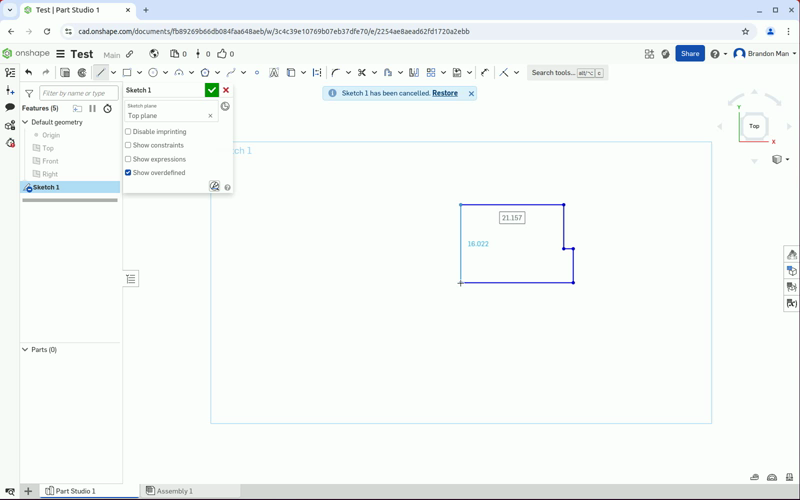
click(460, 282)
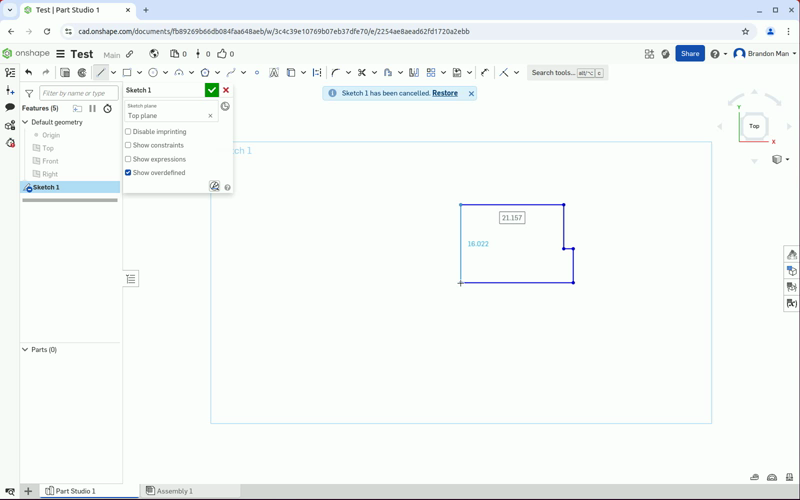
key(esc)
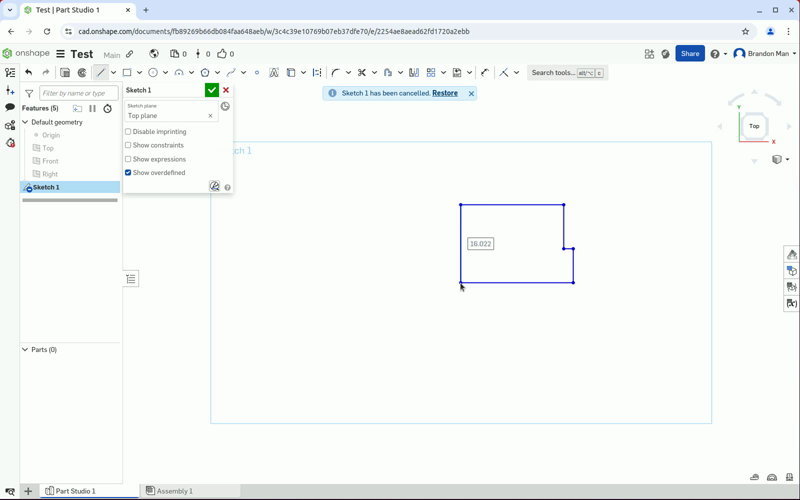
mouse_move(508, 262)
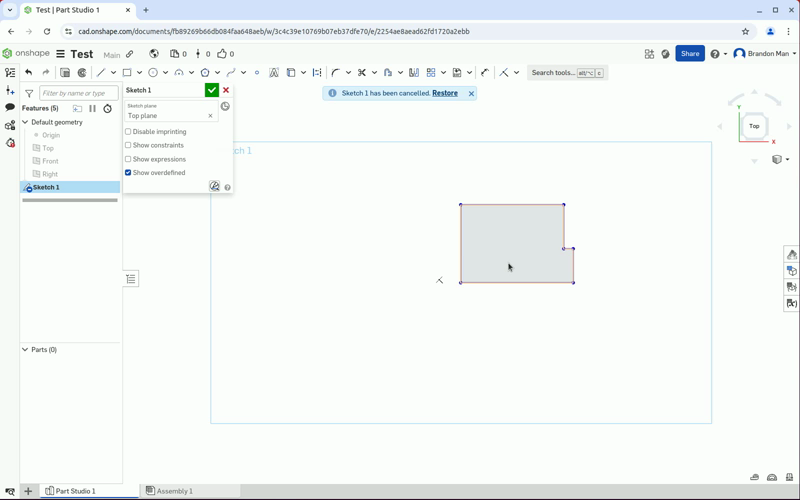
click(508, 262)
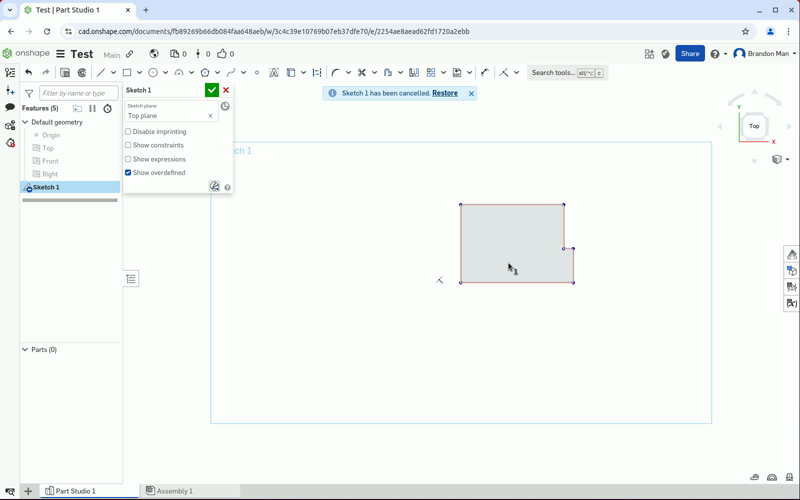
mouse_move(73, 352)
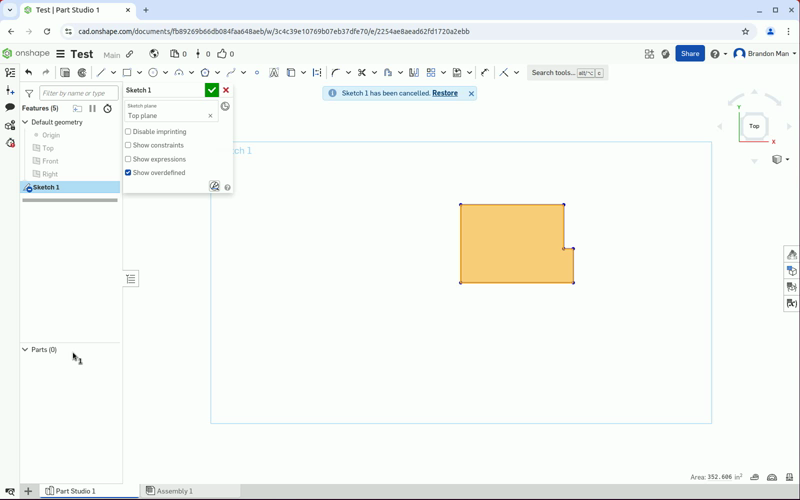
key(shift+y)
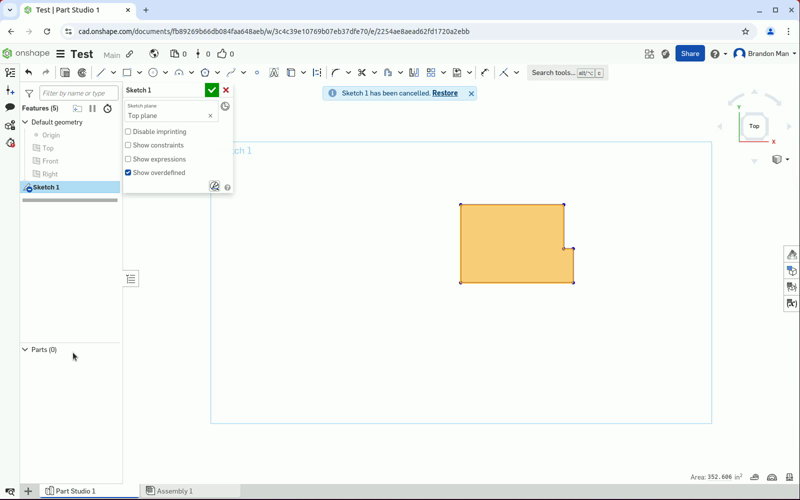
key(shift+e)
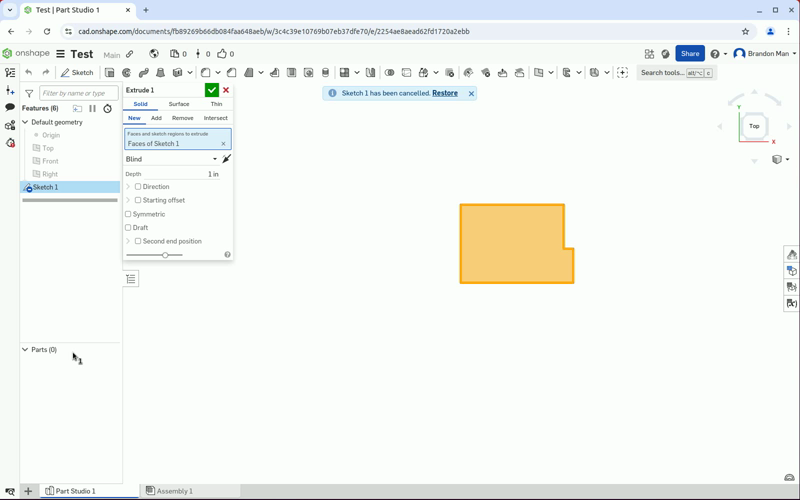
mouse_move(143, 106)
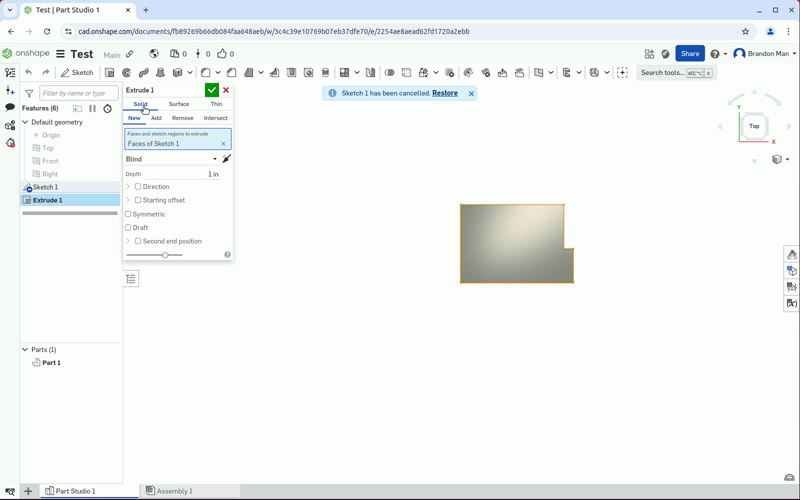
click(143, 106)
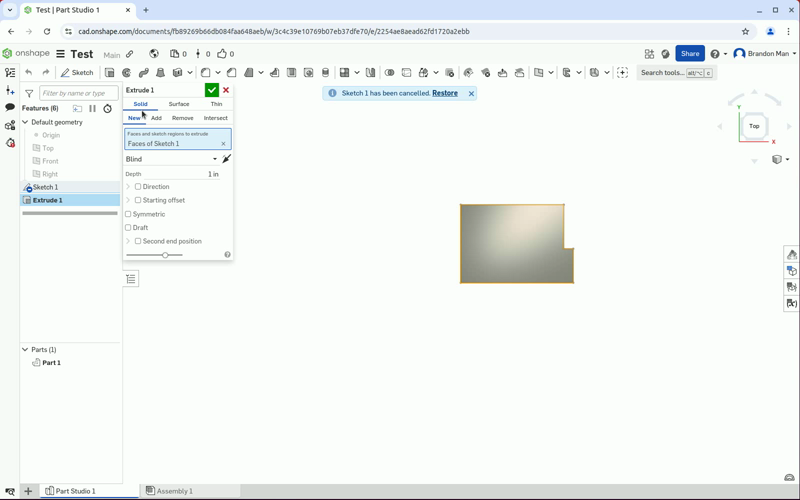
mouse_move(137, 120)
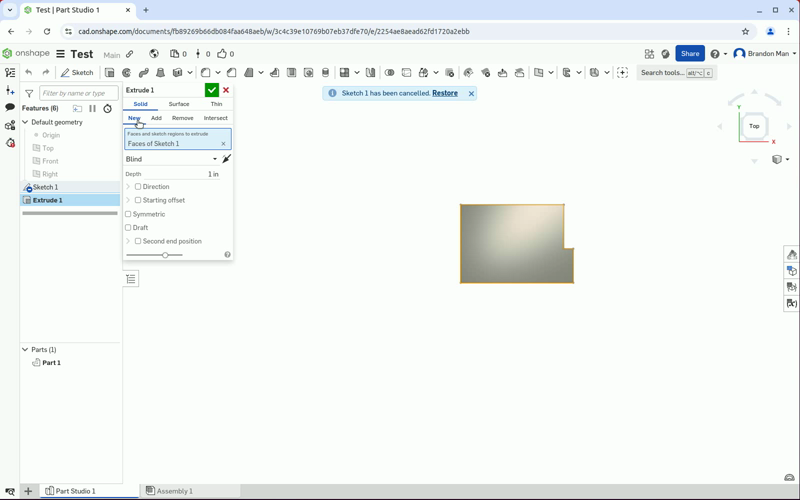
click(137, 120)
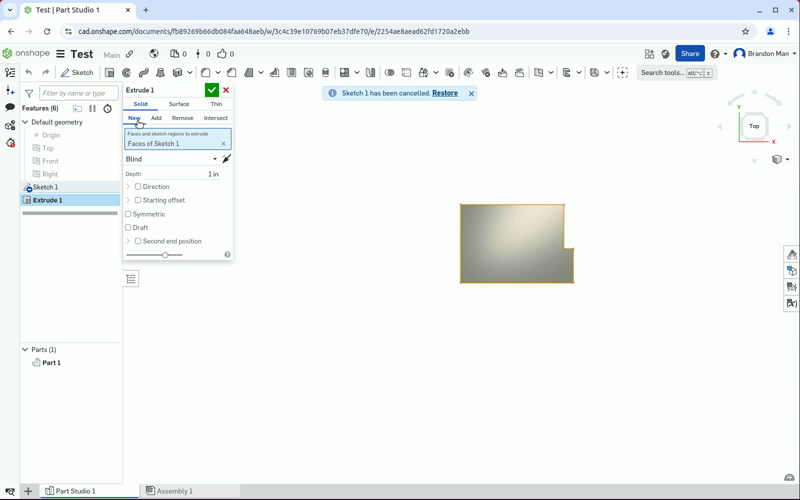
key(tab, 4)
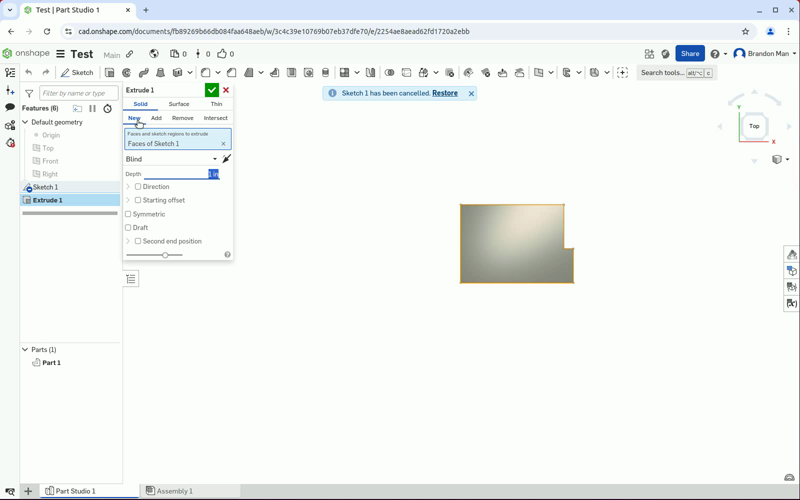
text(3.611)
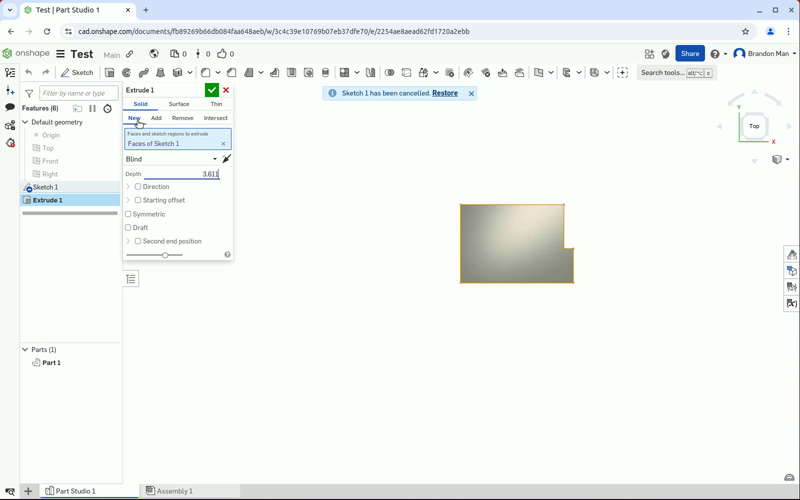
key(enter)
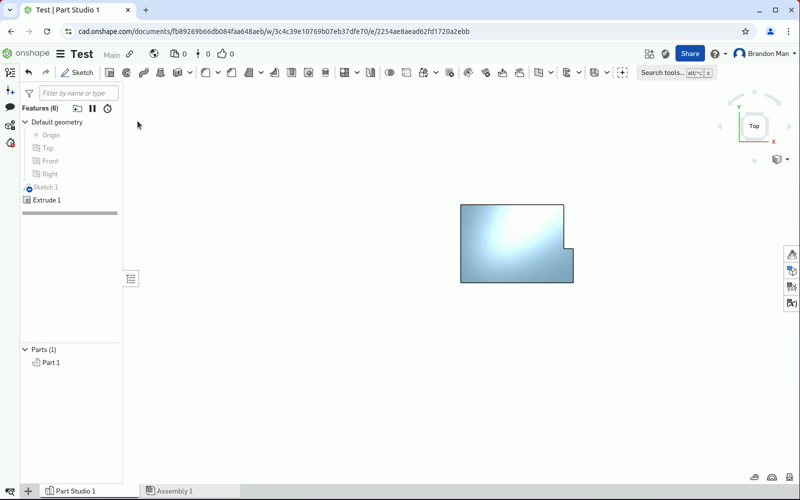
key(shift+h)
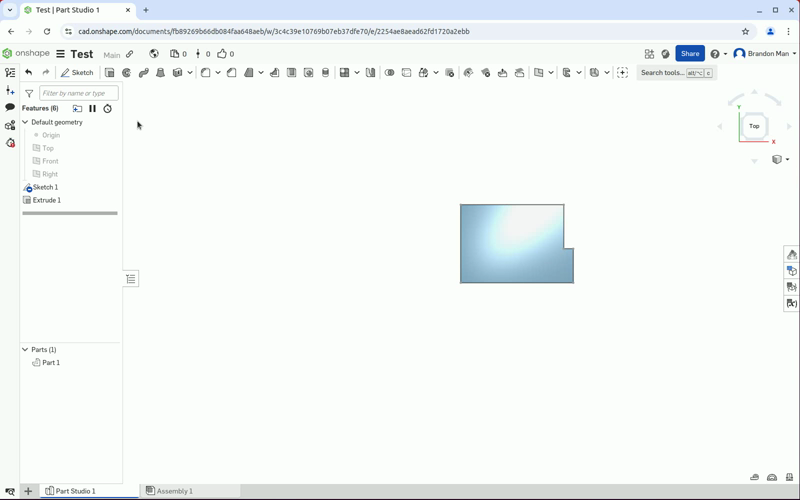
key(shift+h)
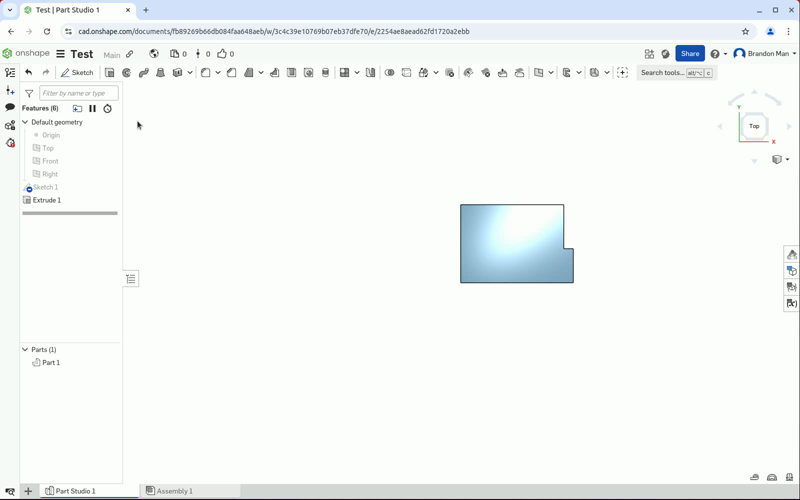
mouse_move(73, 189)
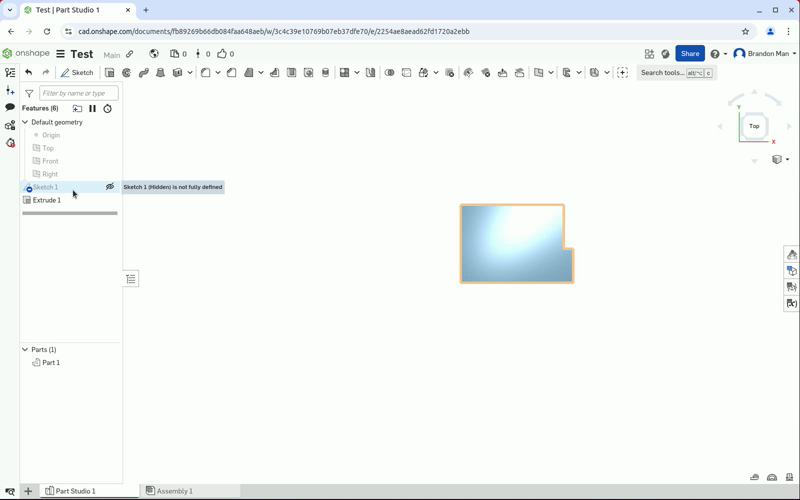
click(73, 189)
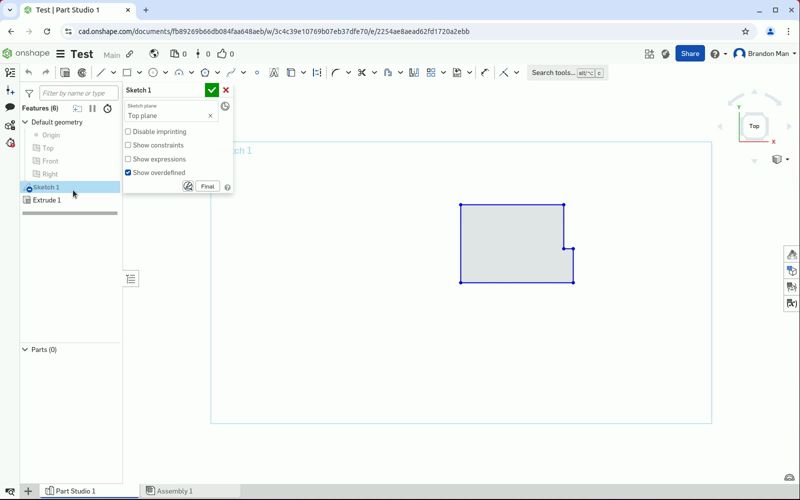
mouse_move(229, 92)
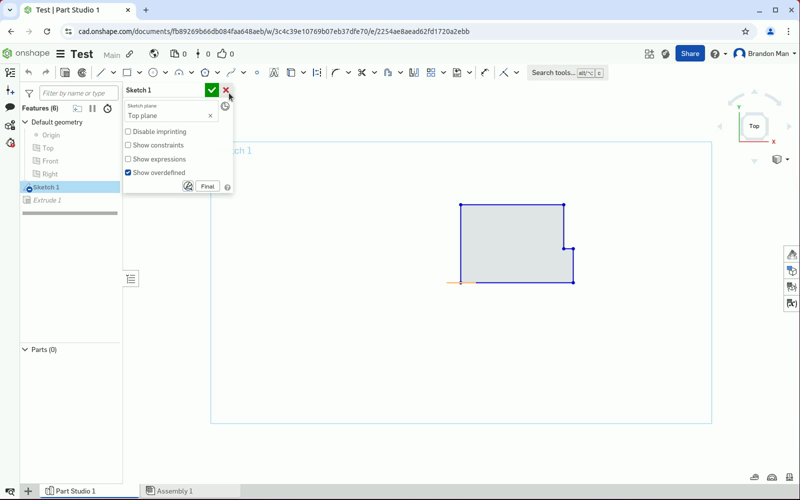
click(229, 92)
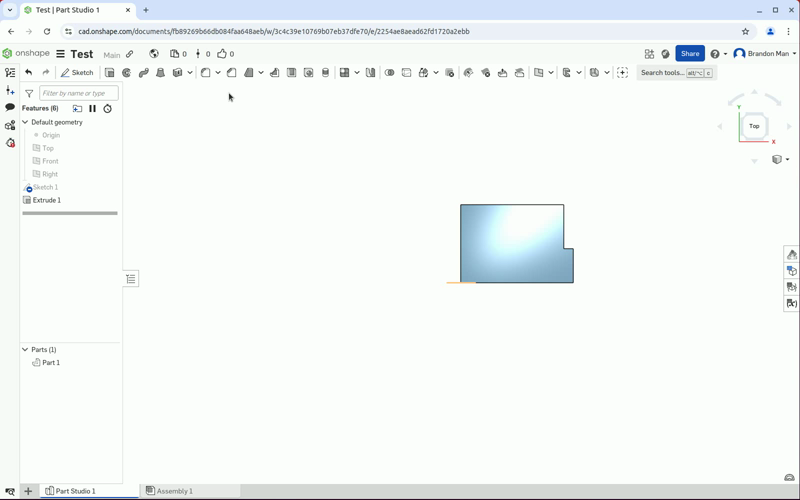
mouse_move(541, 75)
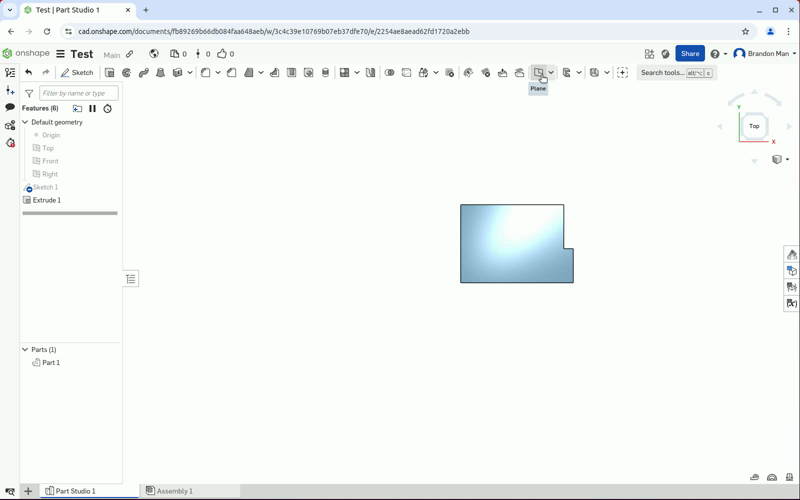
click(541, 75)
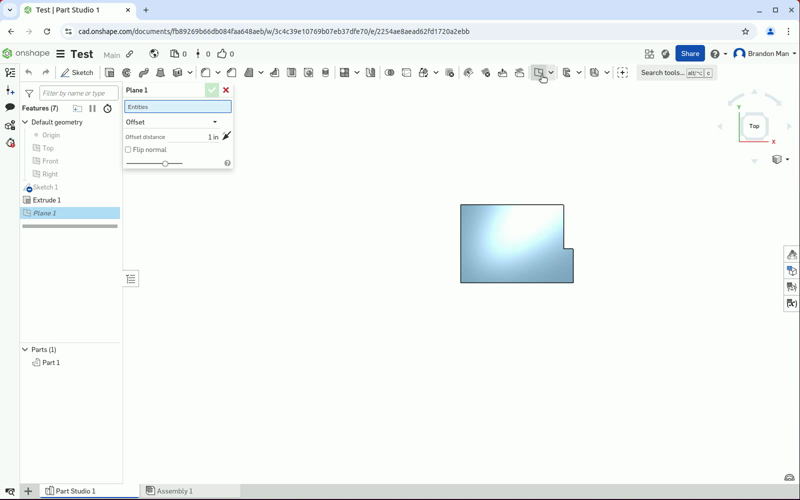
mouse_move(73, 150)
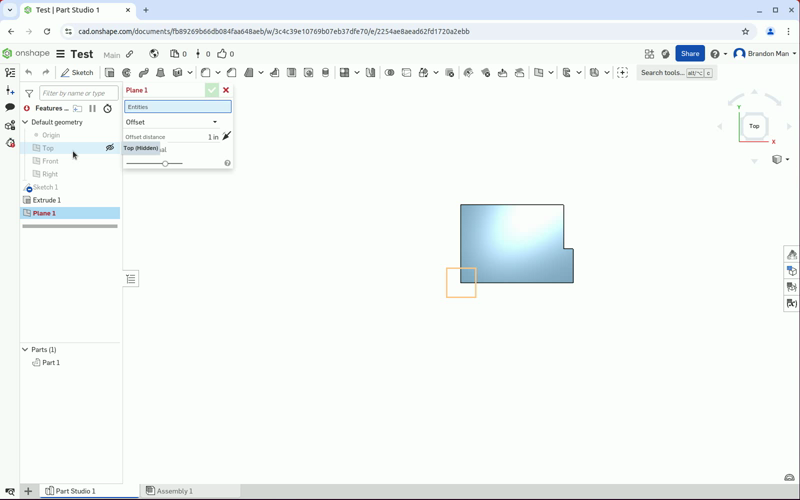
click(73, 150)
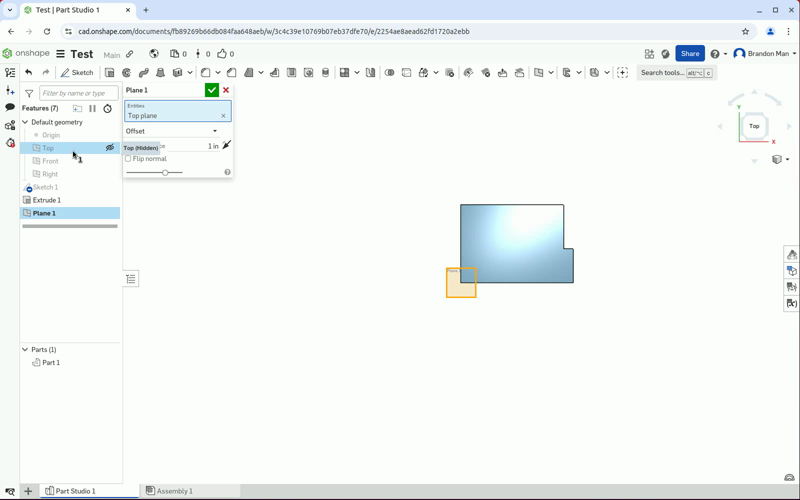
key(tab, 2)
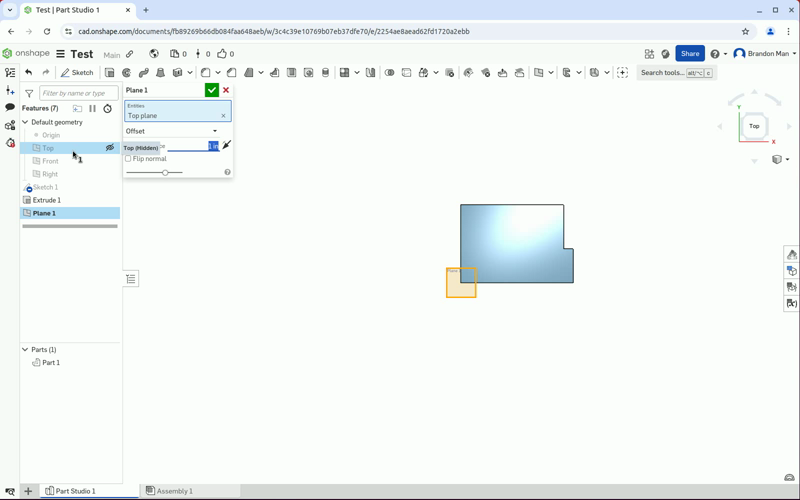
text(3.605)
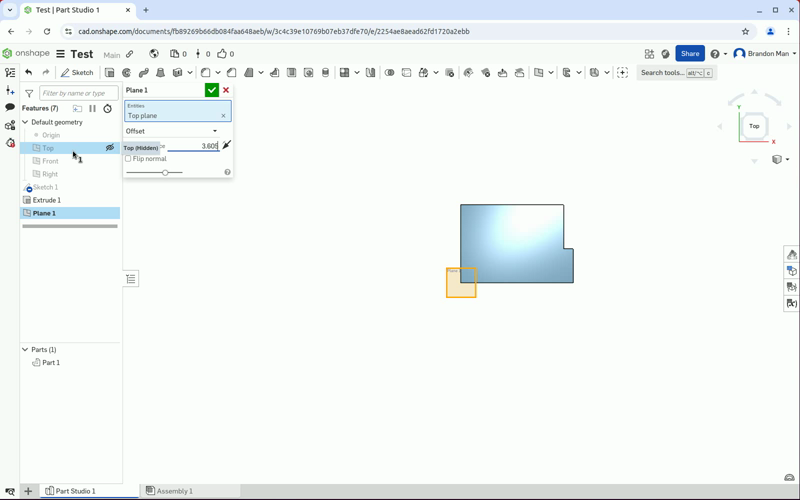
key(enter, 2)
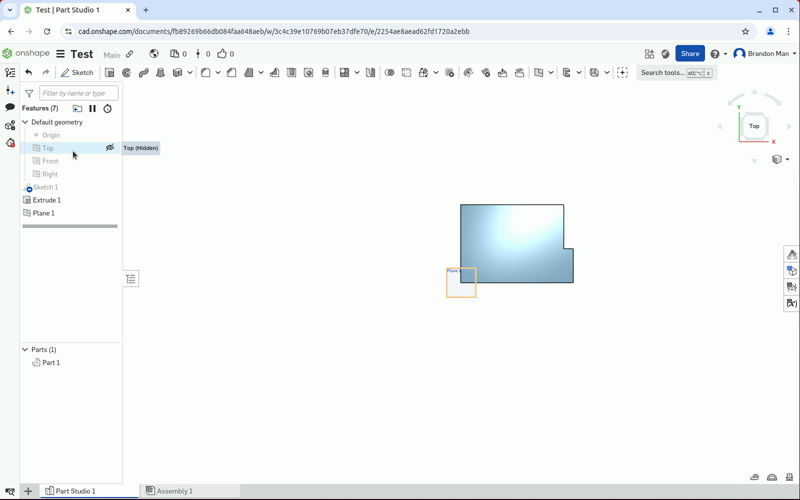
key(shift+s)
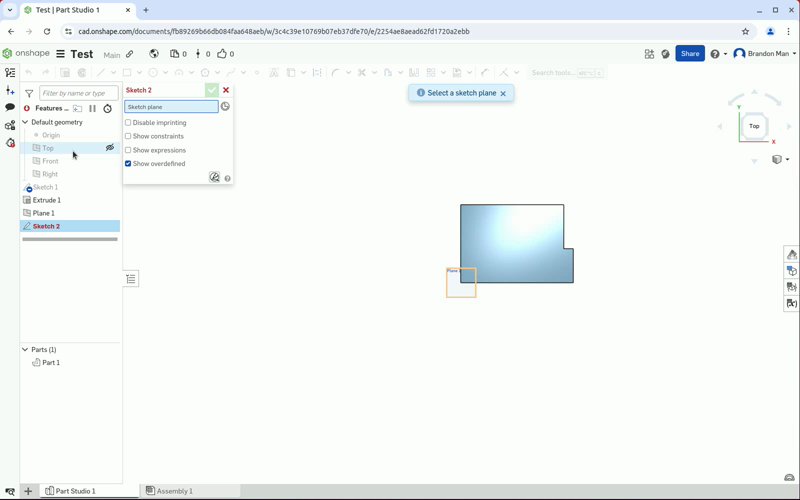
mouse_move(73, 215)
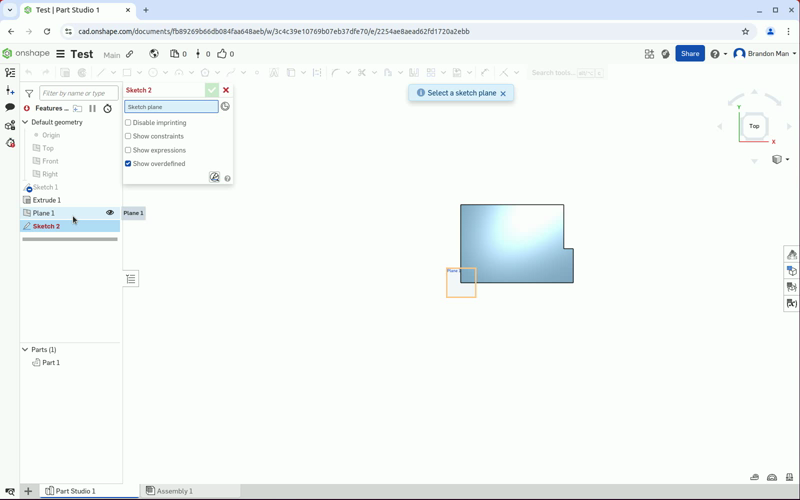
click(73, 215)
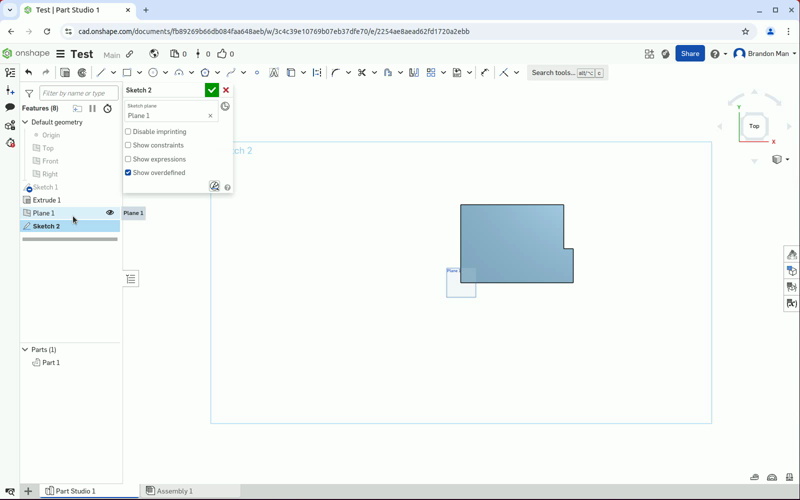
mouse_move(73, 352)
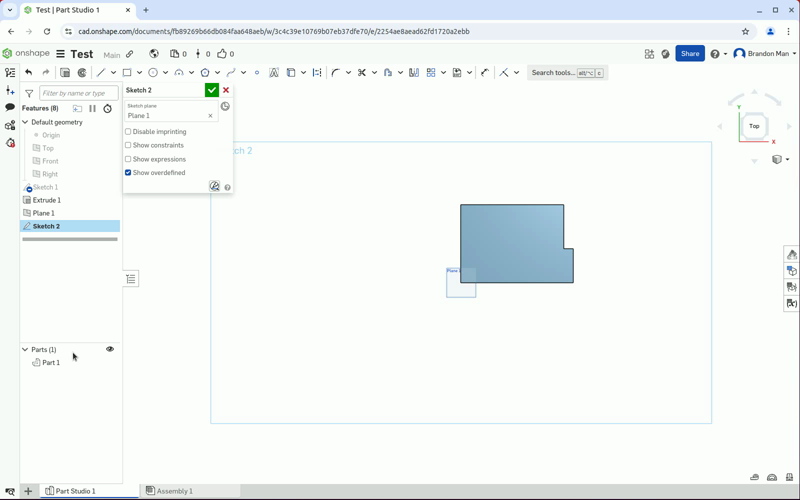
key(y)
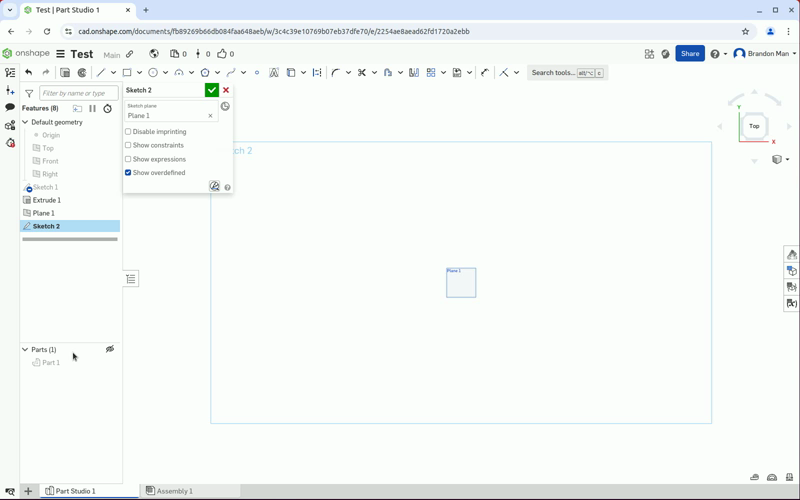
key(l)
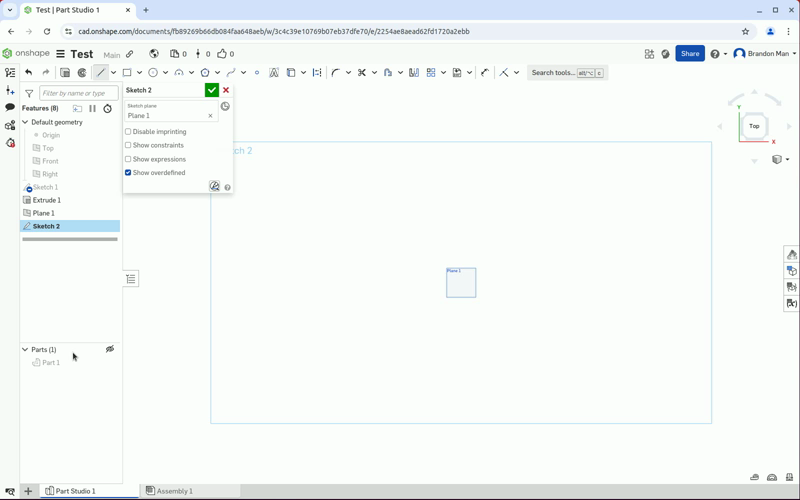
key_down(shift)
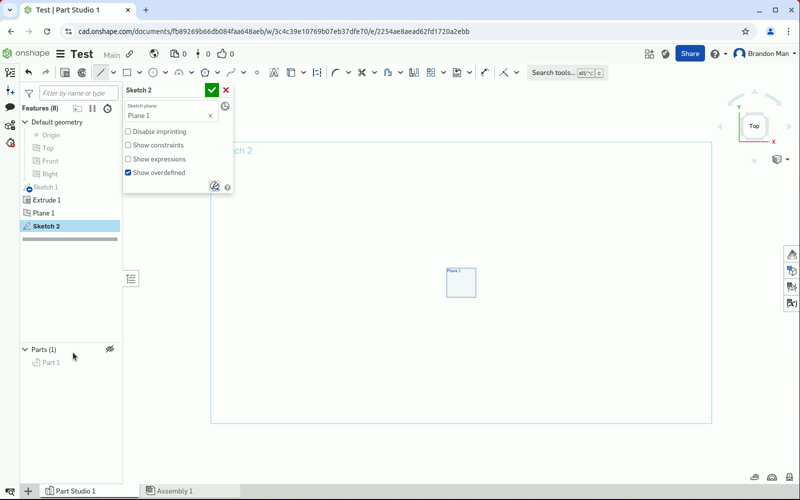
mouse_move(547, 282)
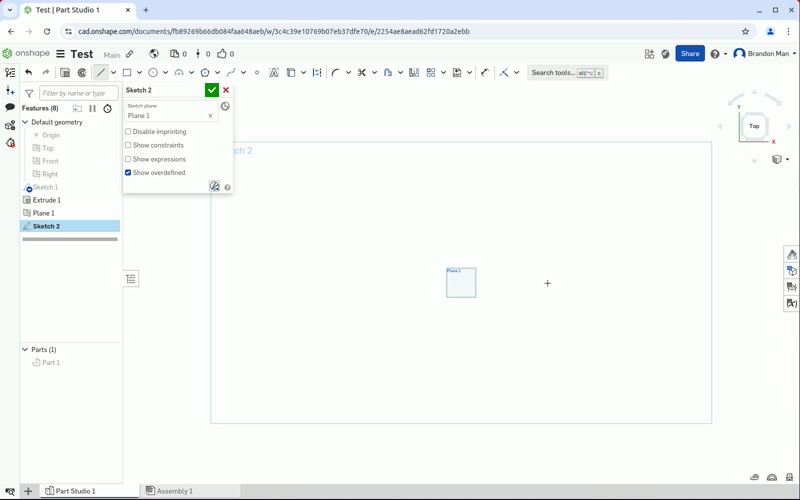
click(547, 282)
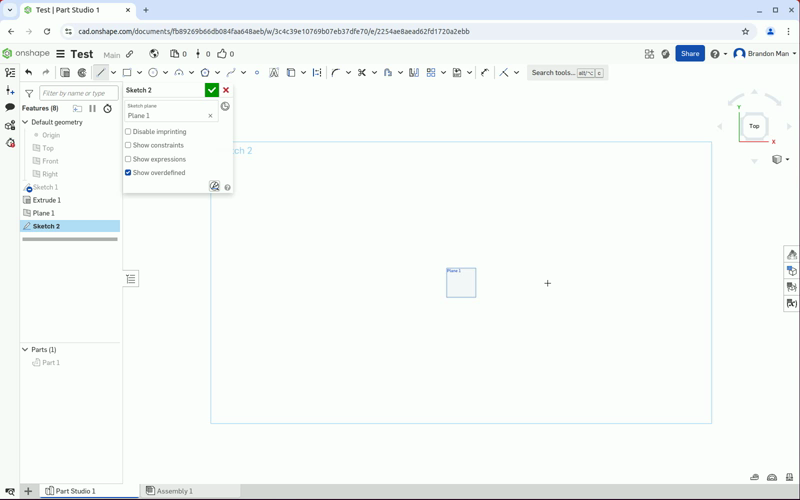
key_up(shift)
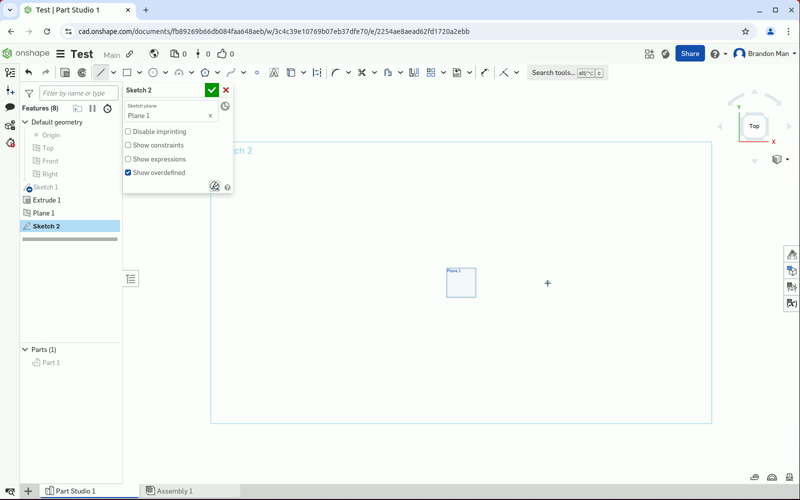
key_down(shift)
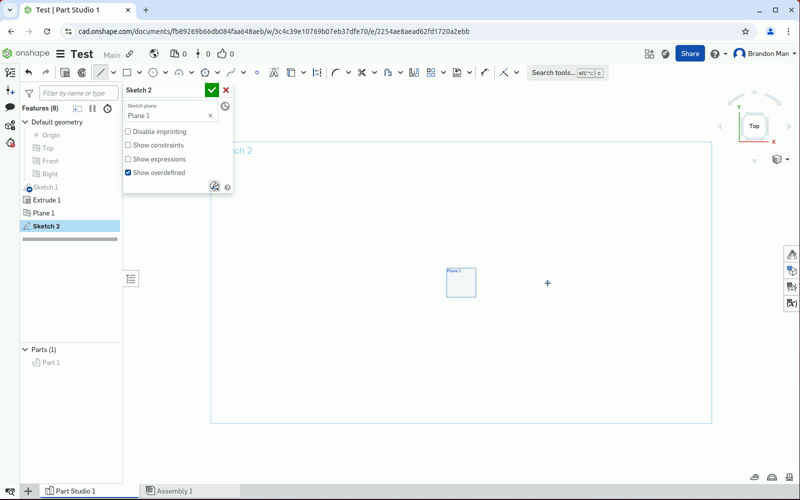
mouse_move(577, 282)
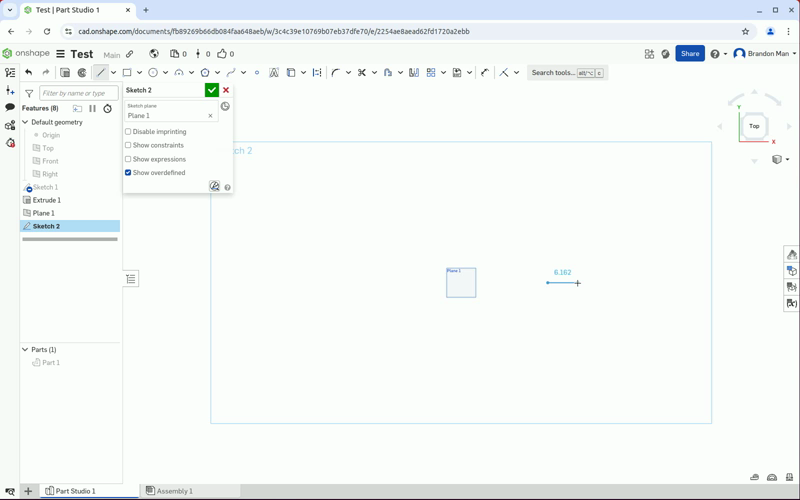
mouse_move(574, 282)
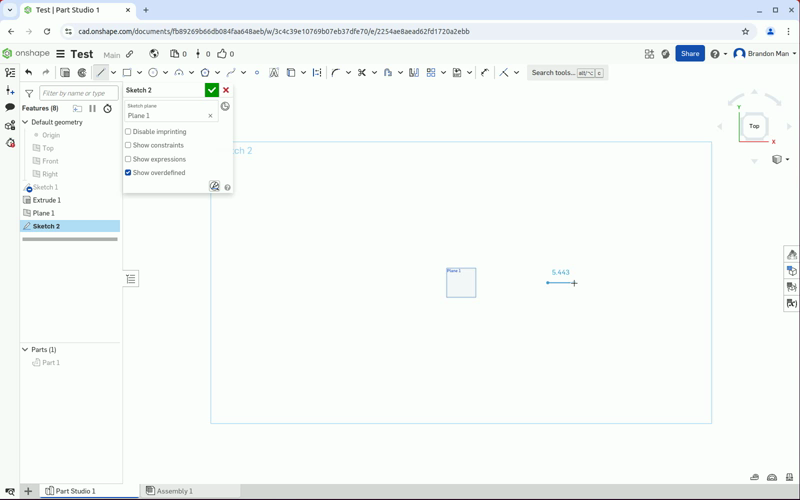
click(574, 282)
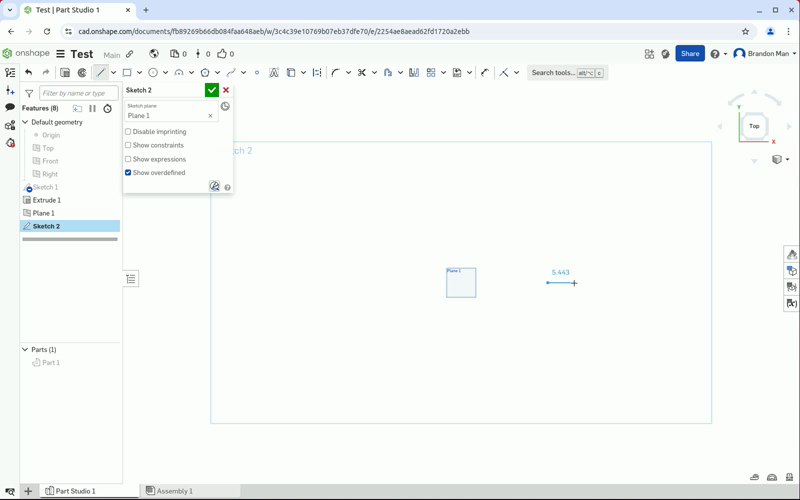
key_up(shift)
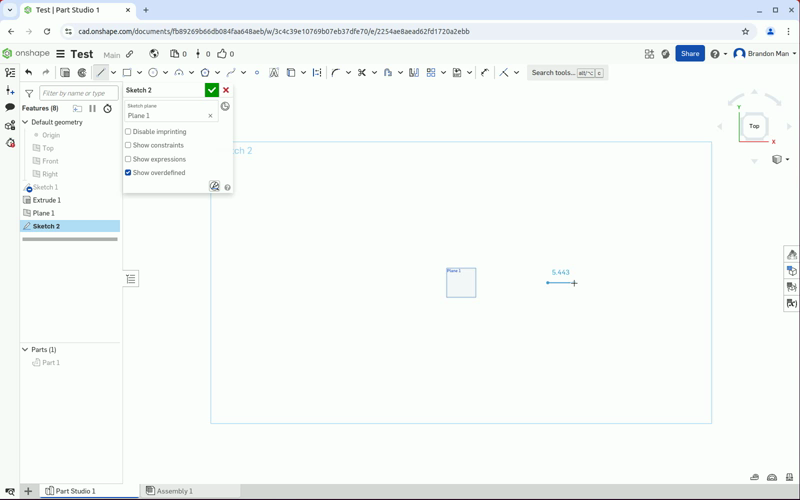
key_down(shift)
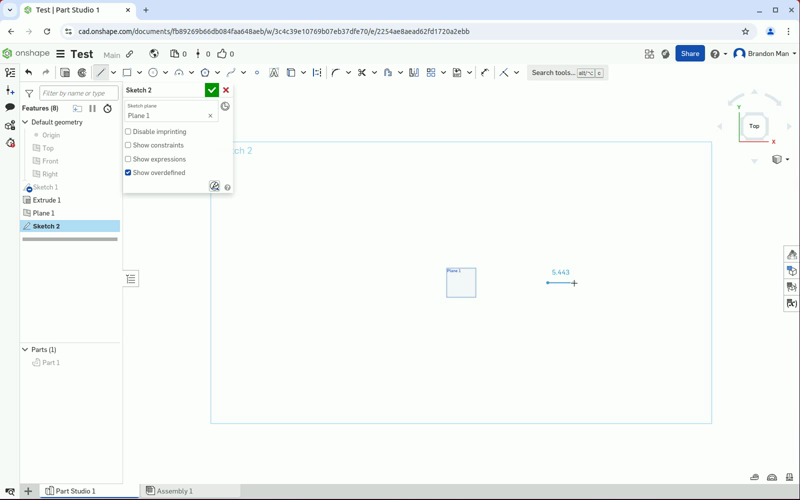
mouse_move(589, 282)
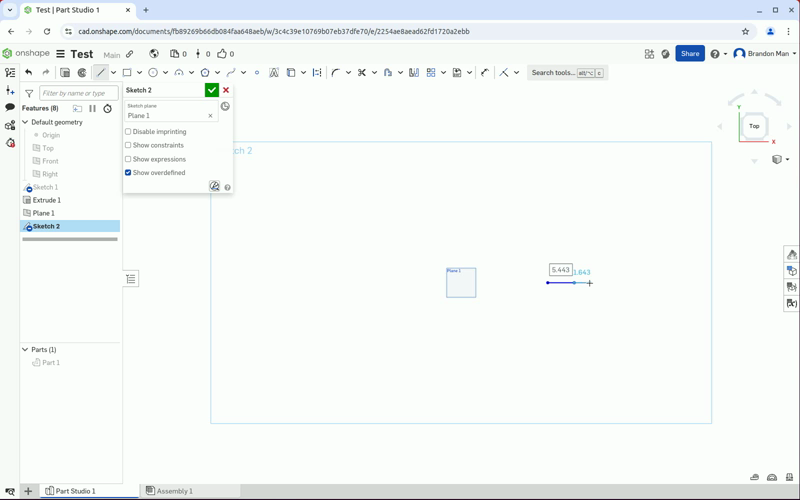
mouse_move(574, 248)
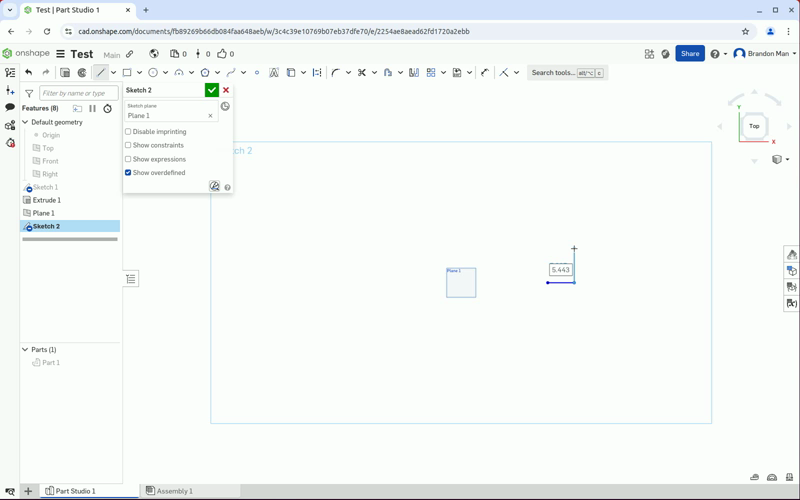
click(574, 248)
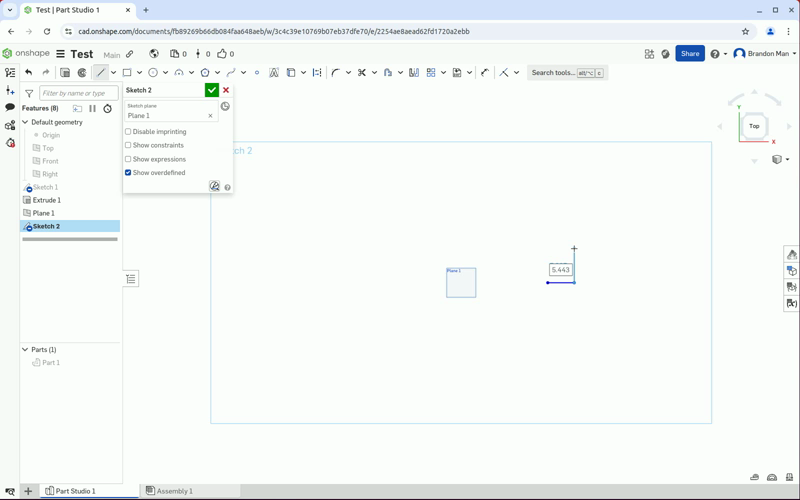
key_up(shift)
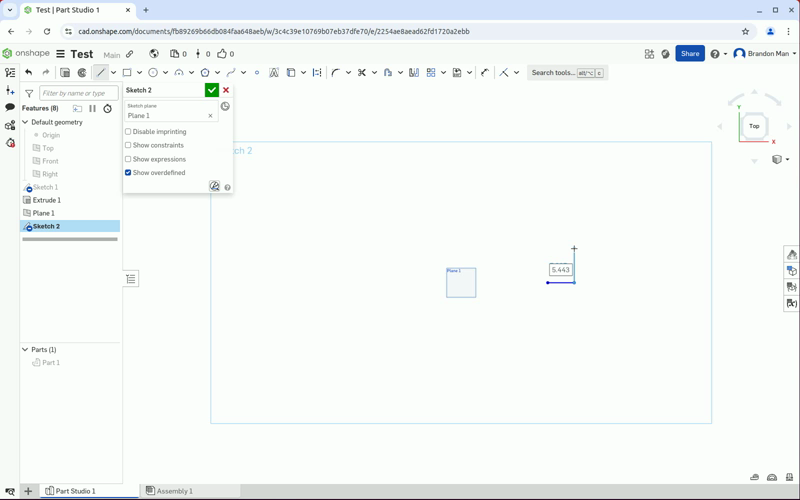
key_down(shift)
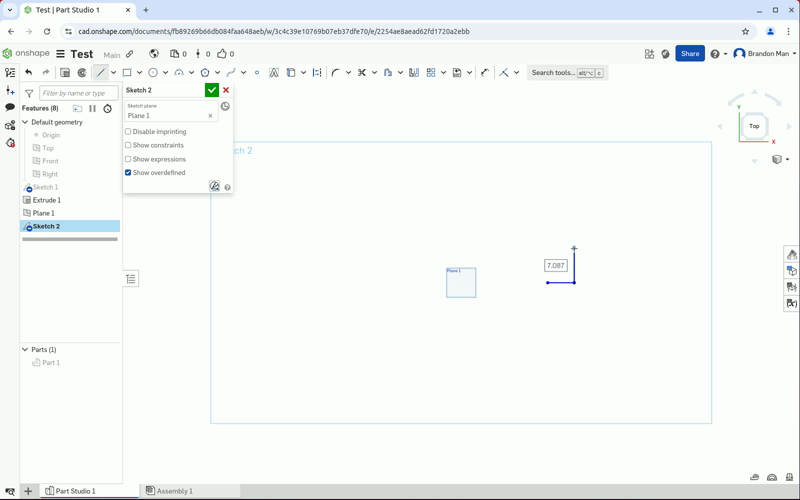
mouse_move(589, 248)
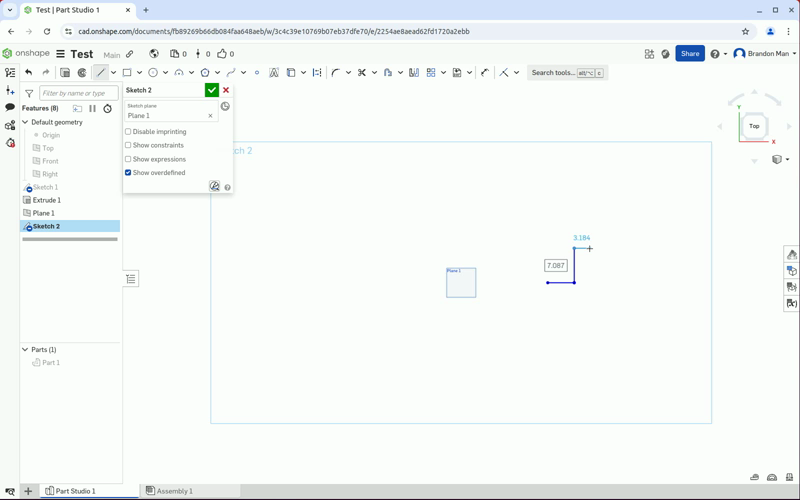
mouse_move(564, 248)
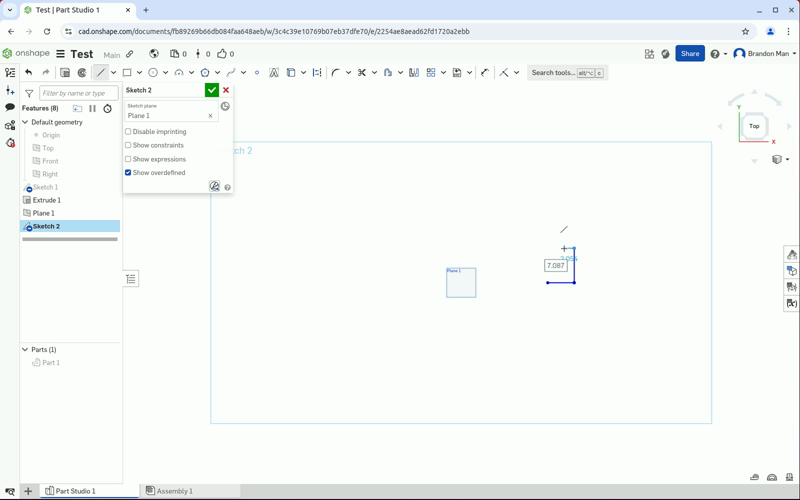
click(564, 248)
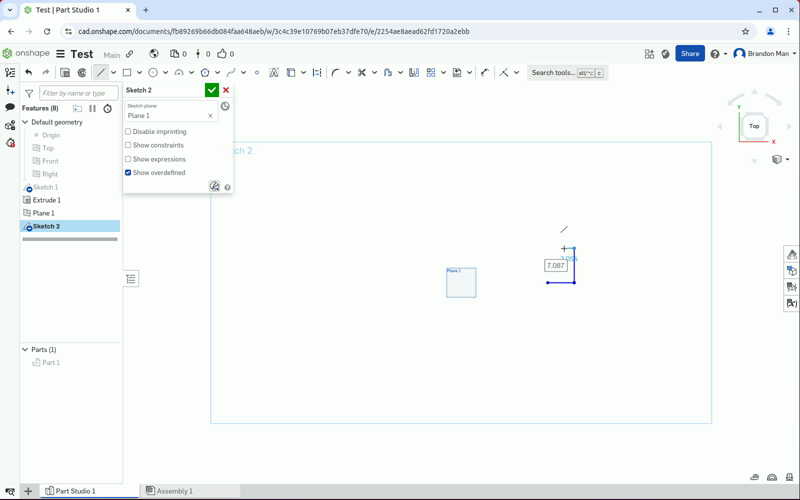
key_up(shift)
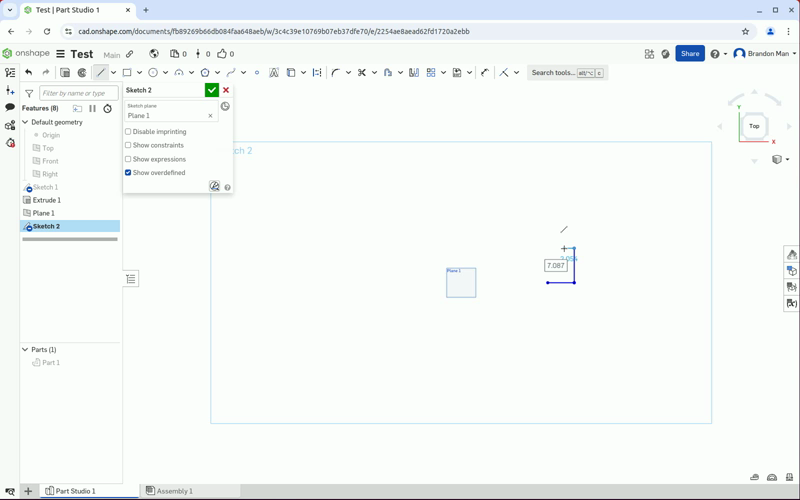
key_down(shift)
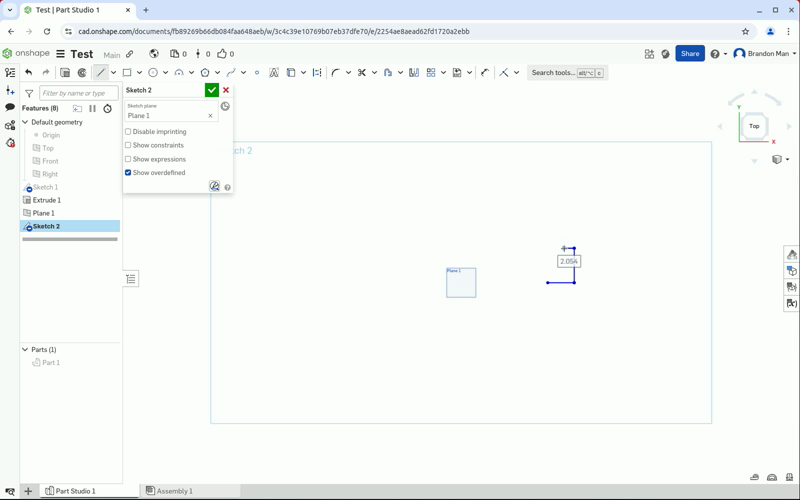
mouse_move(589, 248)
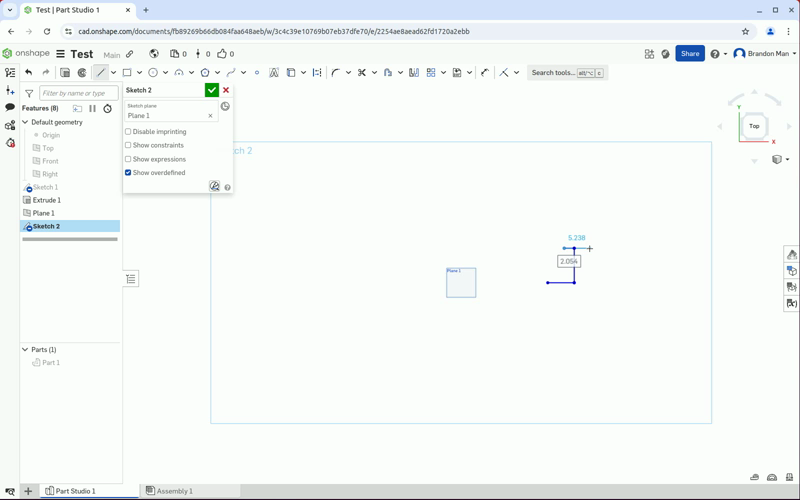
mouse_move(547, 248)
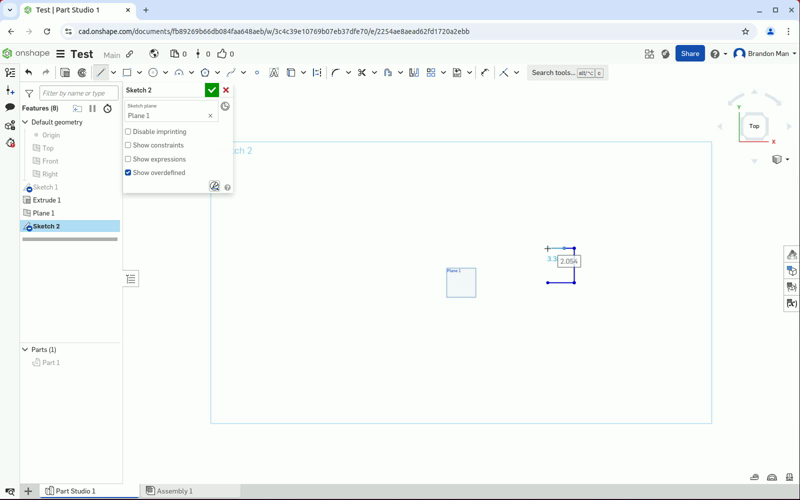
click(547, 248)
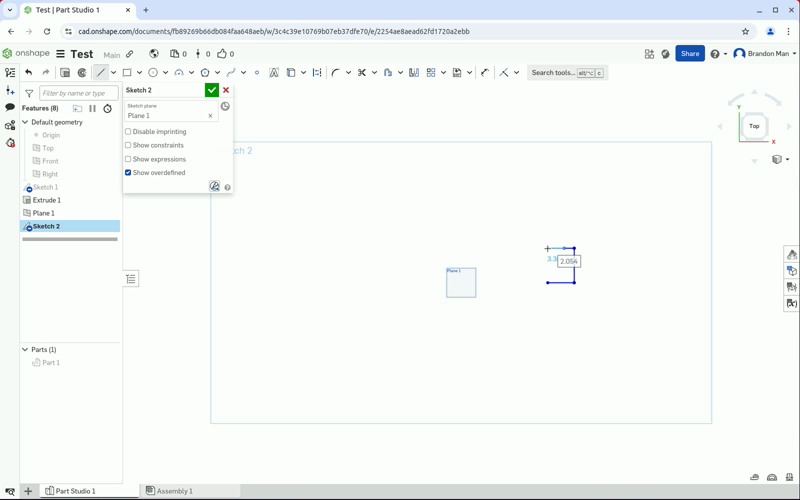
key_up(shift)
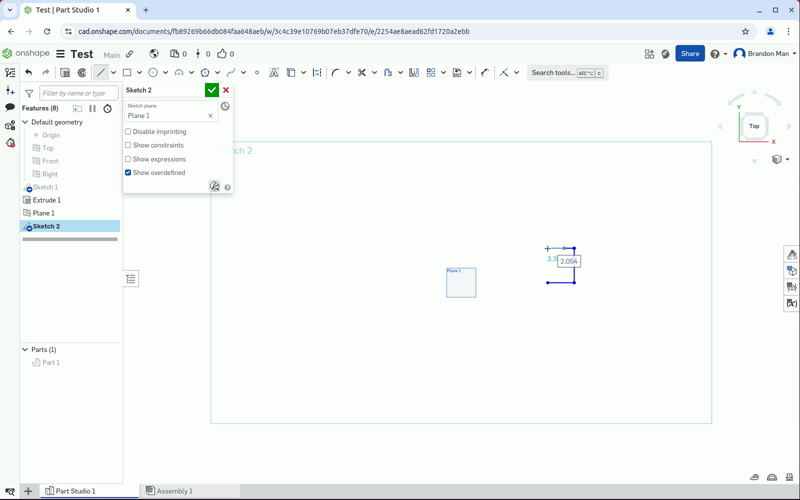
mouse_move(577, 248)
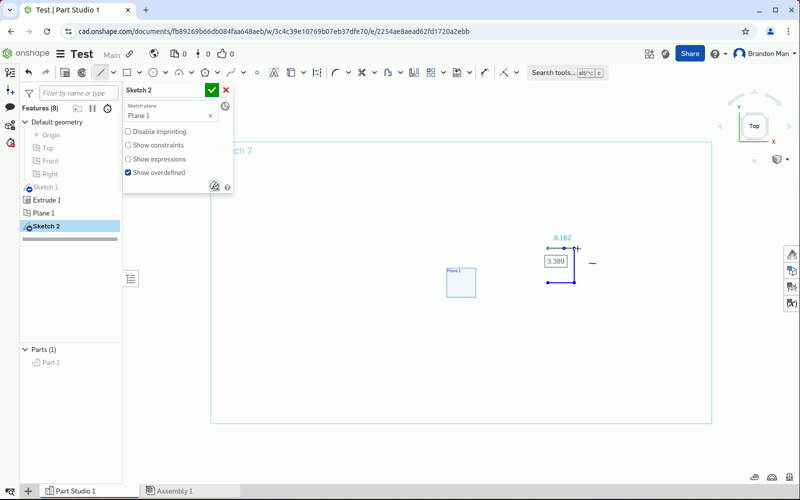
key_down(shift)
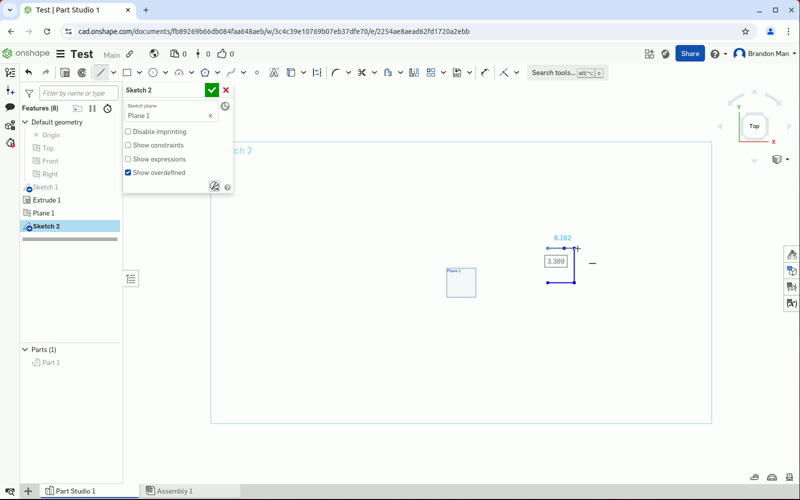
mouse_move(547, 282)
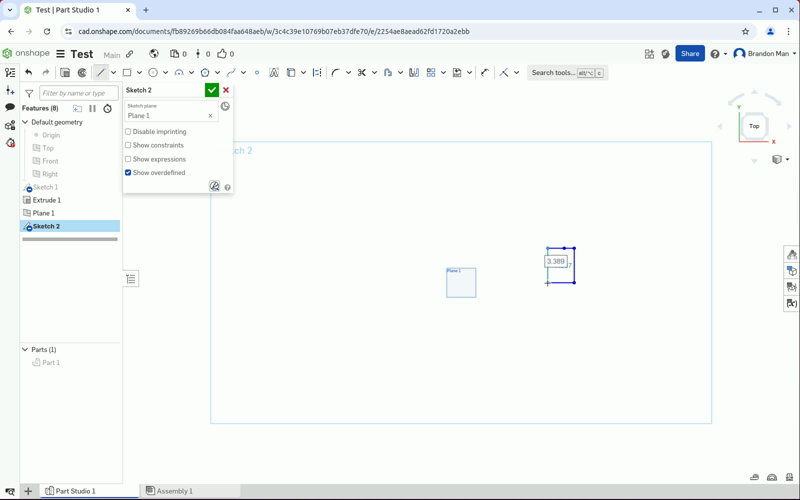
key_up(shift)
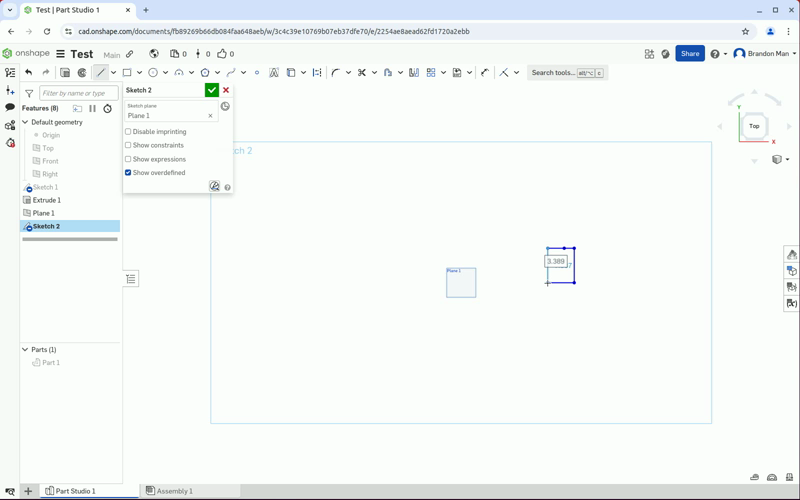
click(547, 282)
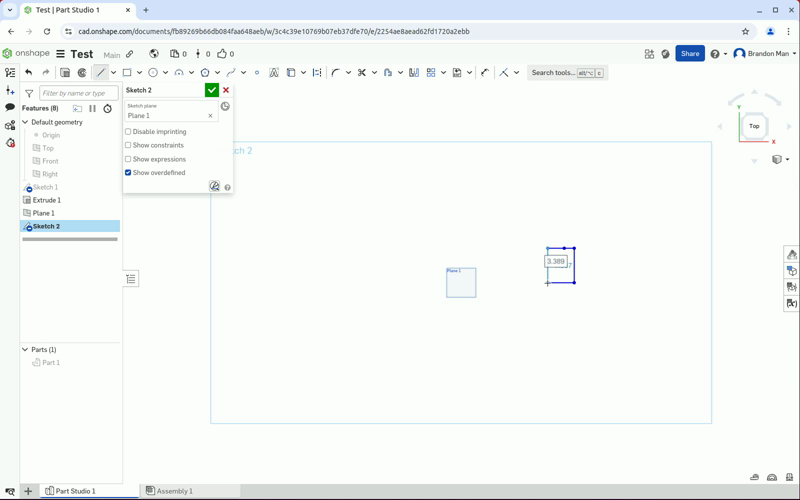
key(esc)
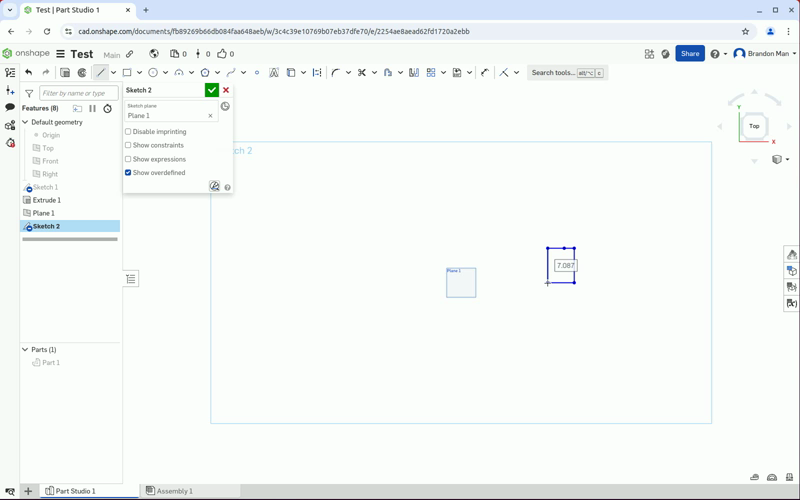
mouse_move(564, 259)
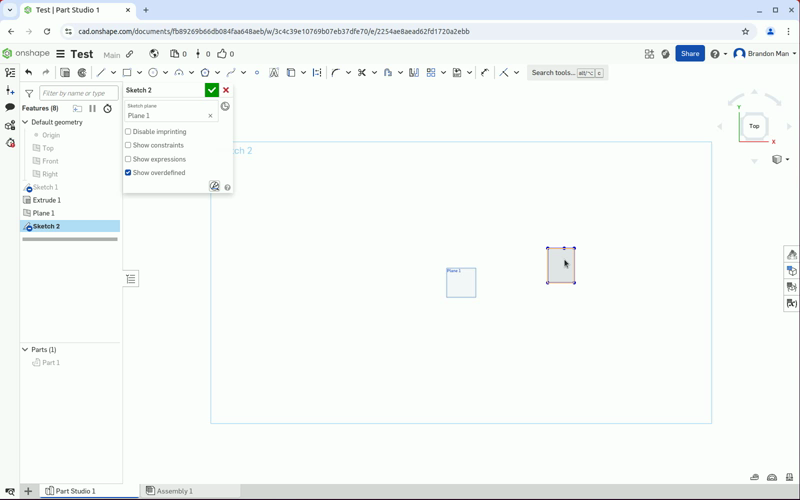
scroll(6)
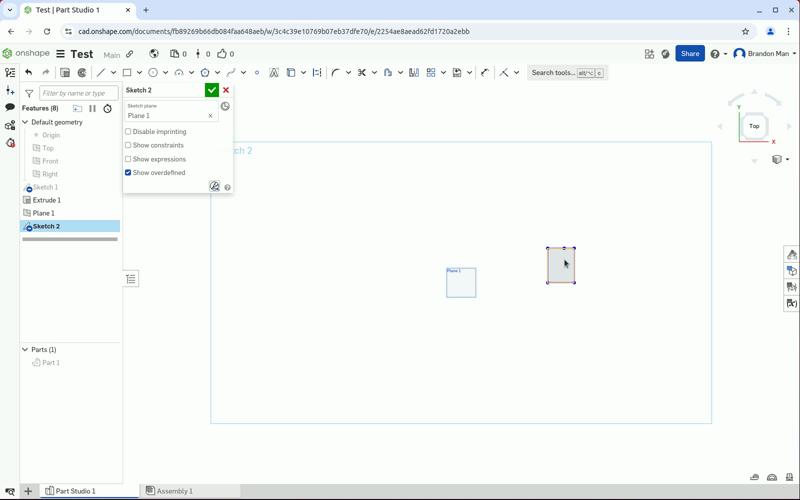
scroll(6)
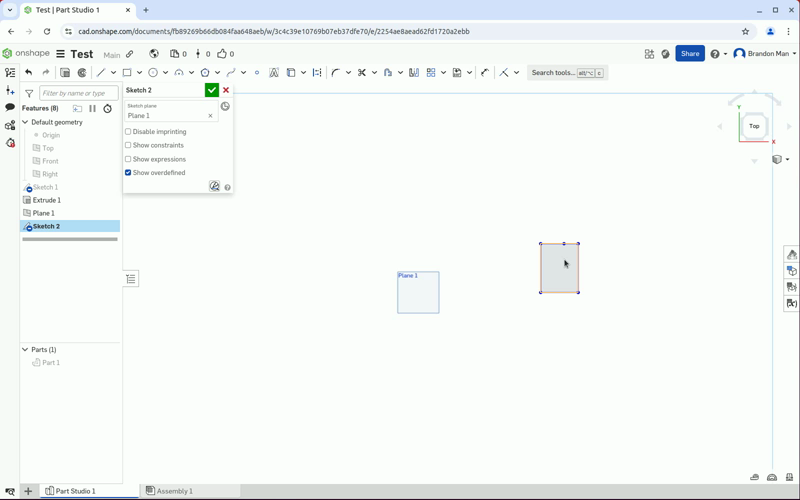
scroll(6)
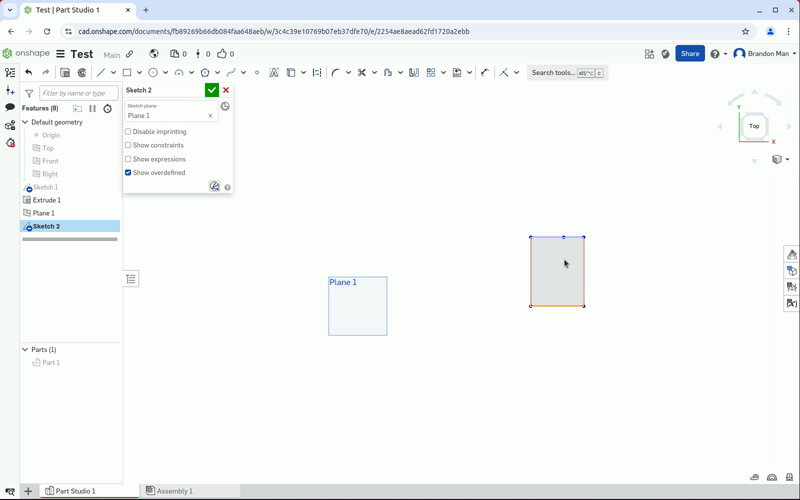
scroll(6)
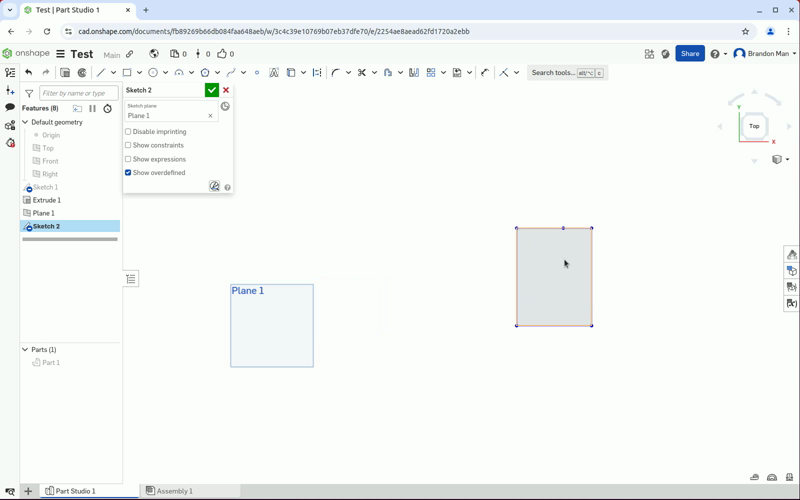
scroll(6)
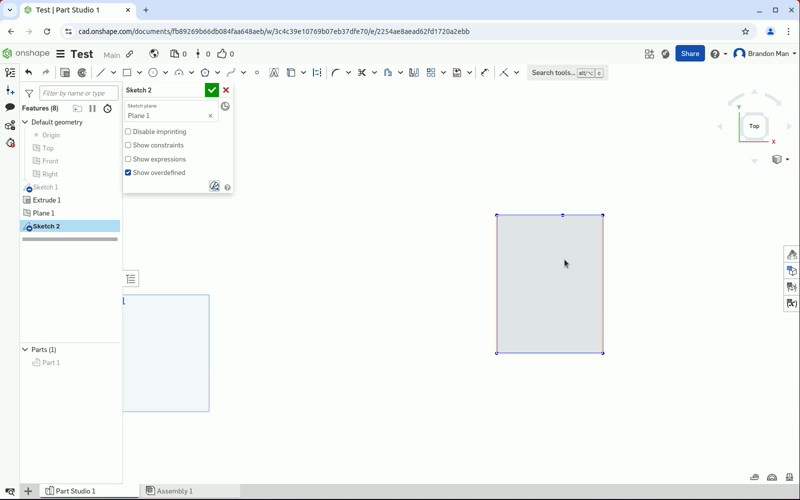
scroll(6)
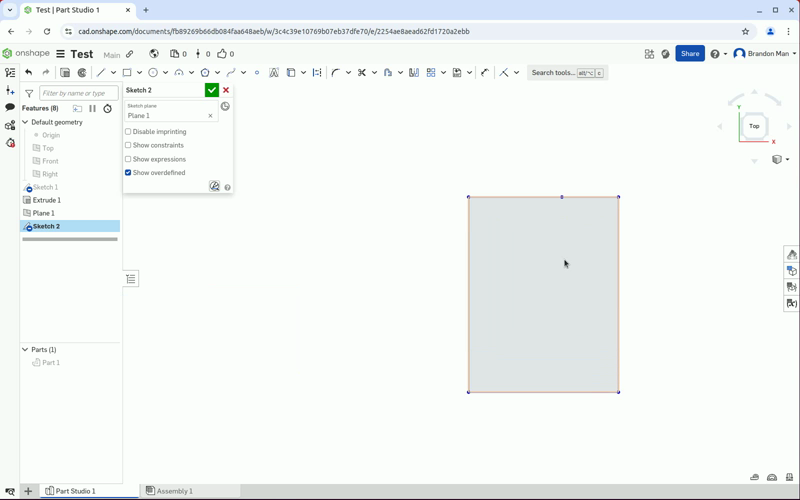
scroll(6)
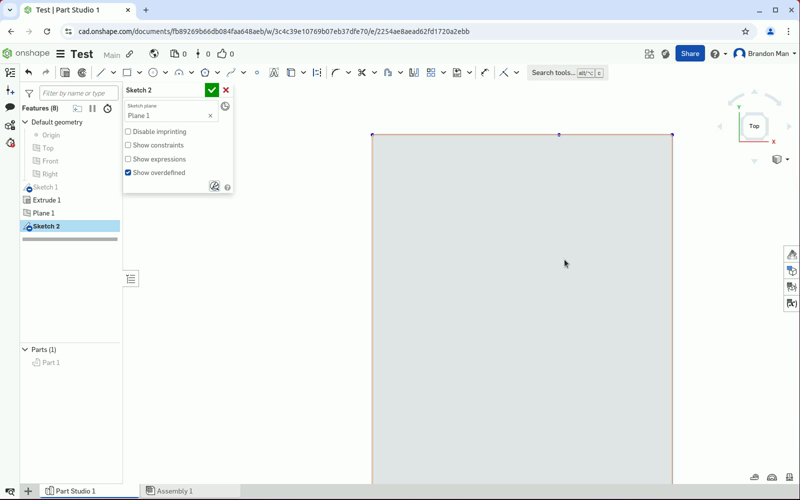
click(564, 259)
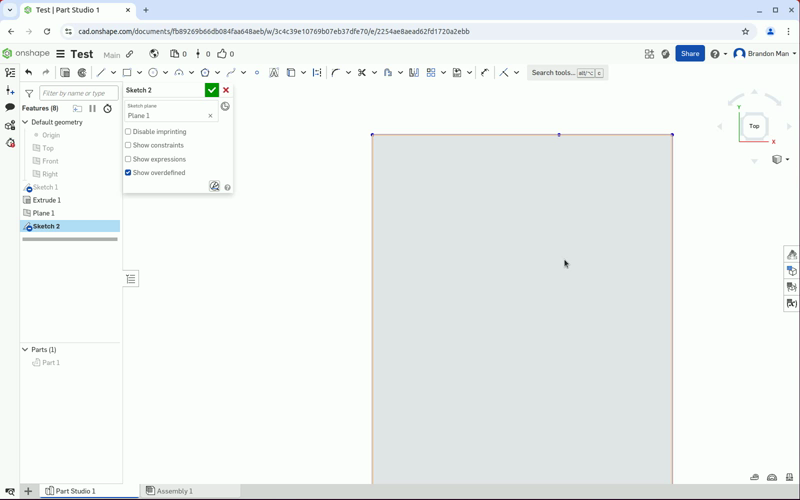
scroll(-6)
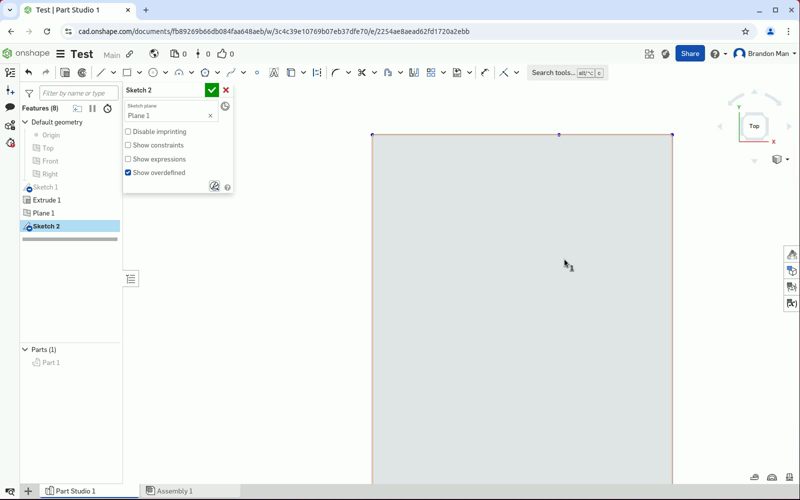
scroll(-6)
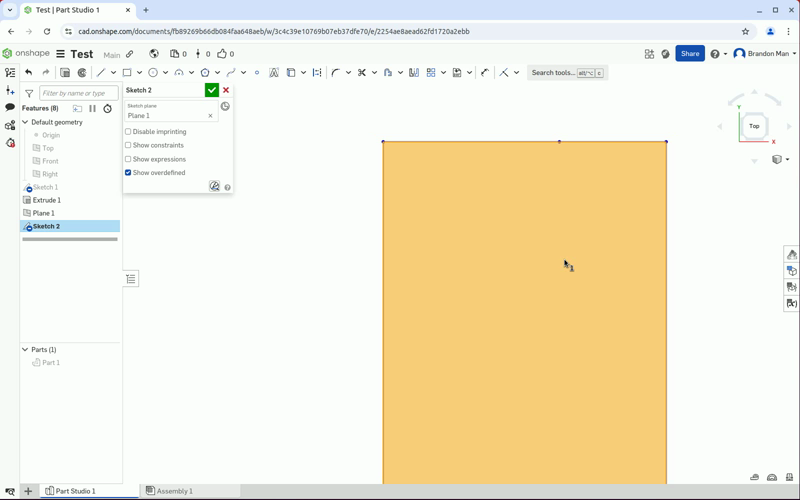
scroll(-6)
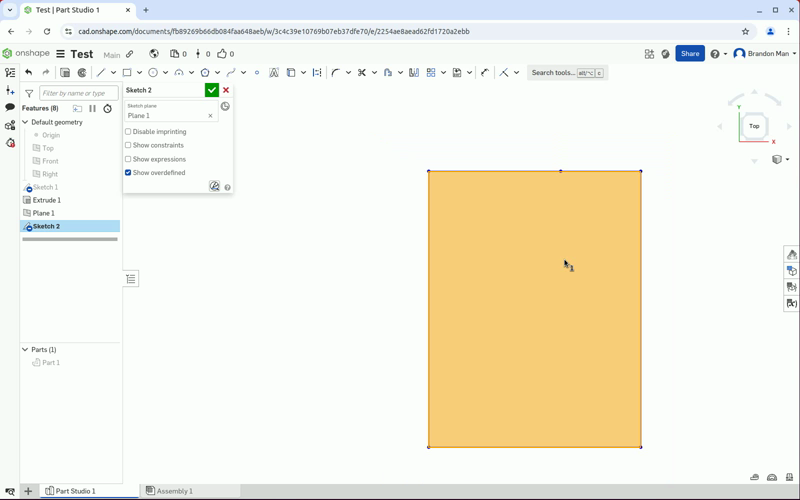
scroll(-6)
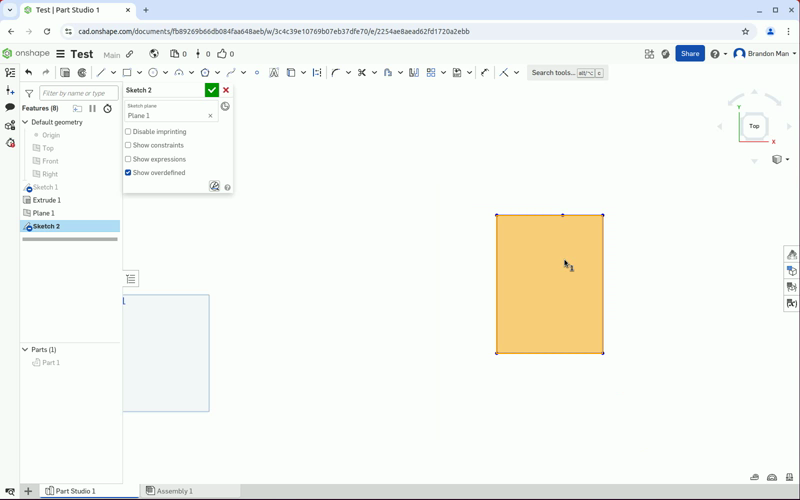
scroll(-6)
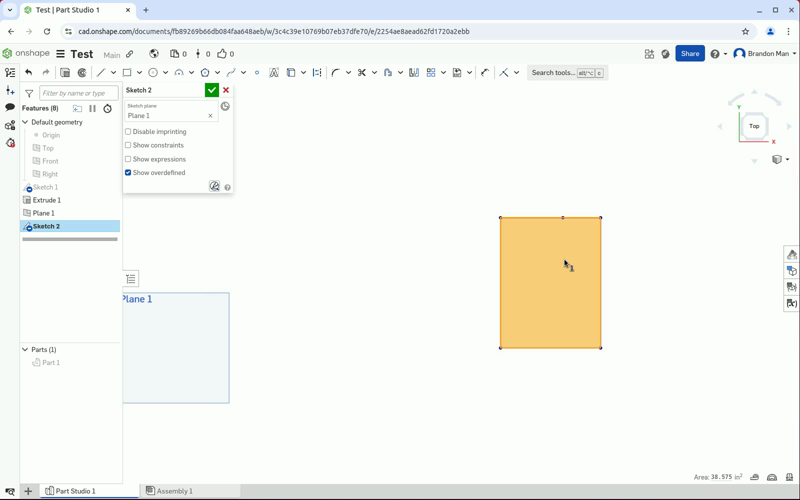
scroll(-6)
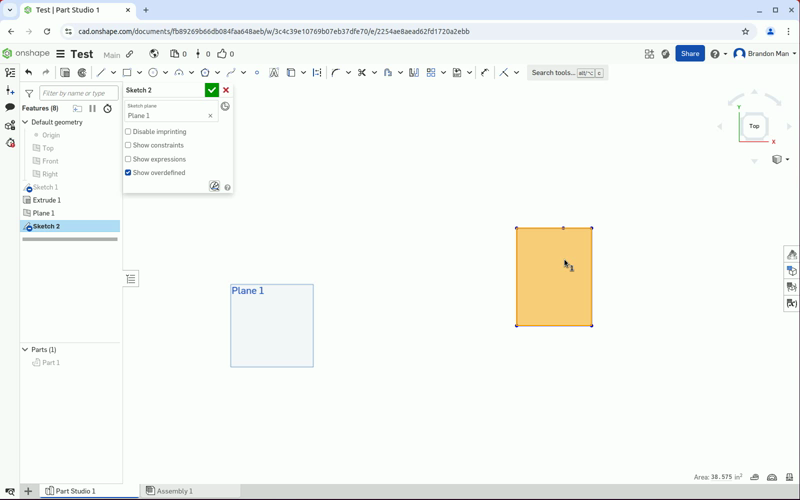
scroll(-6)
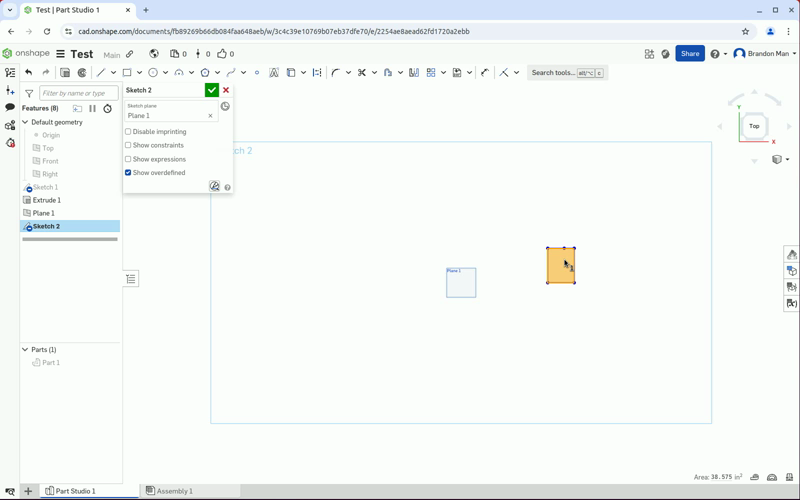
mouse_move(73, 352)
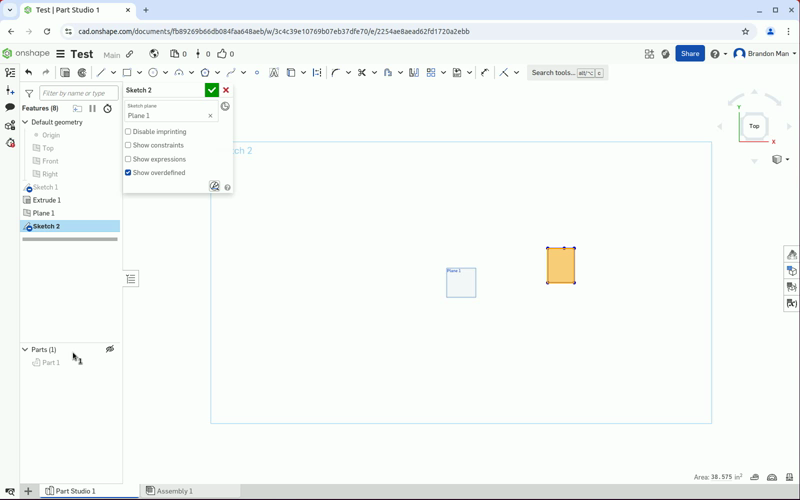
key(shift+y)
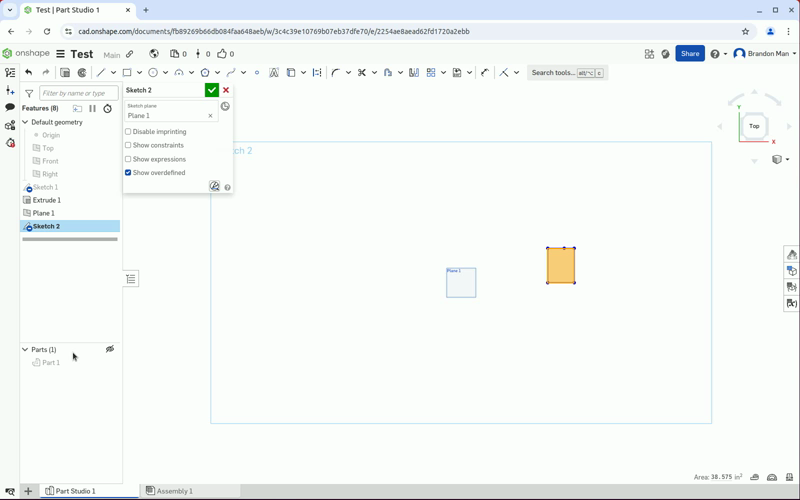
key(shift+e)
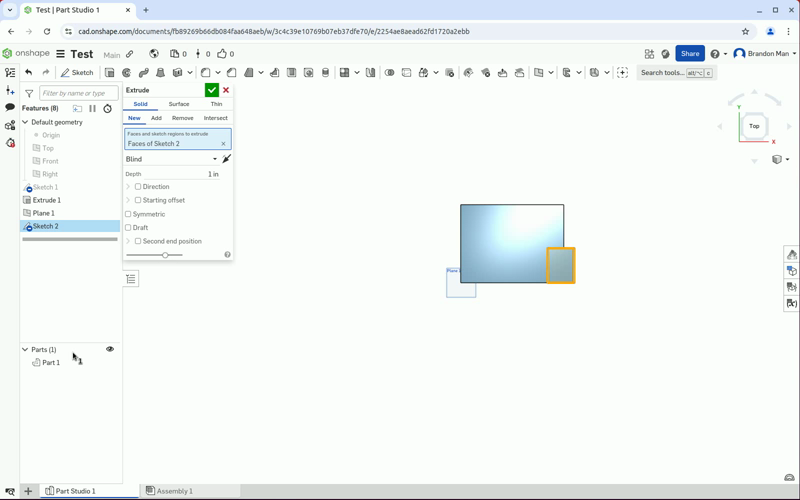
mouse_move(143, 106)
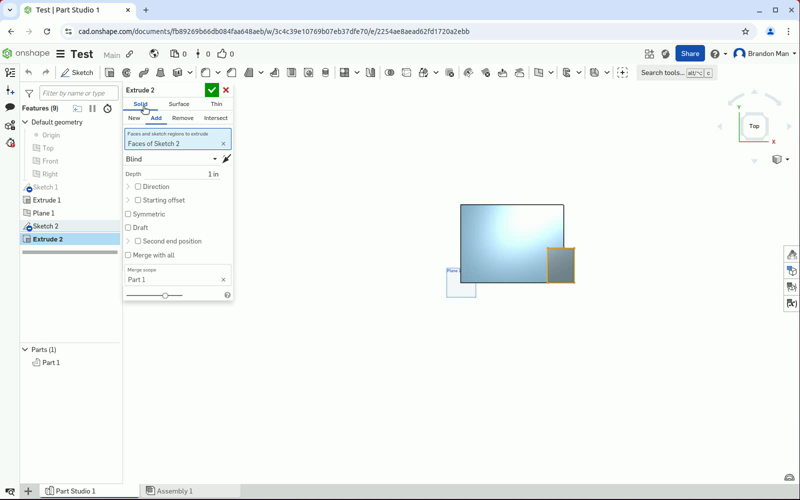
click(143, 106)
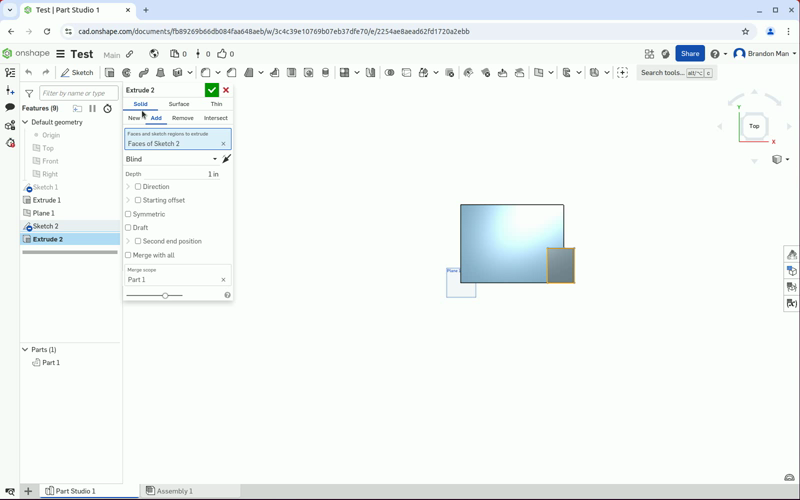
mouse_move(137, 120)
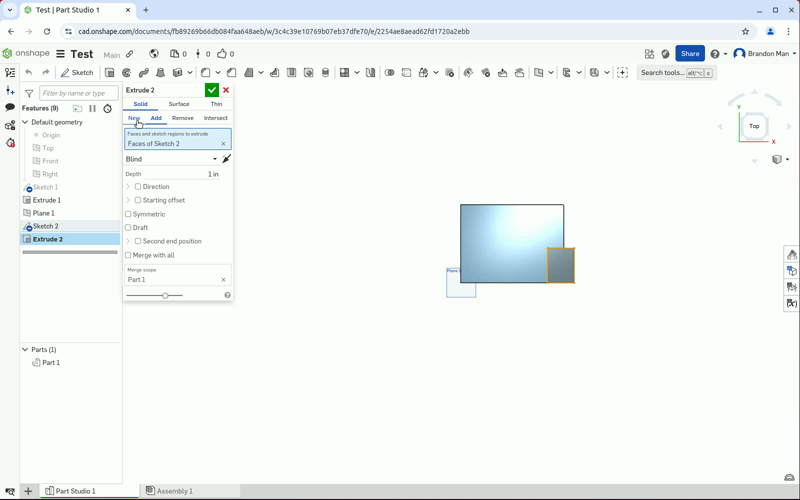
click(137, 120)
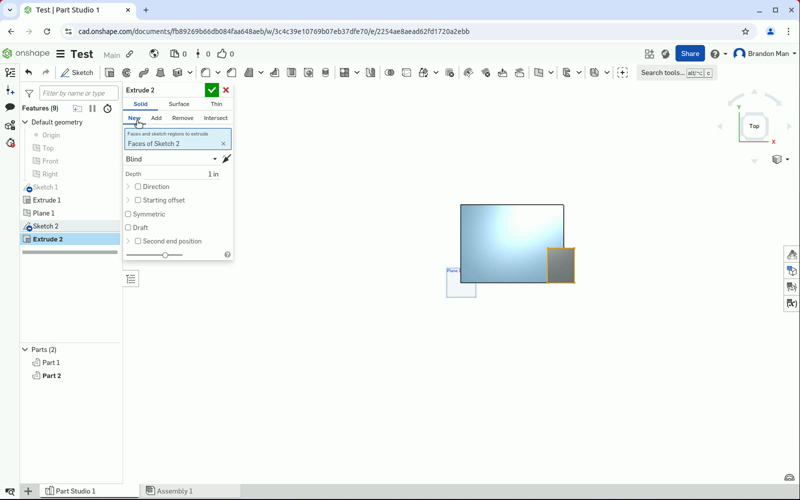
key(tab, 4)
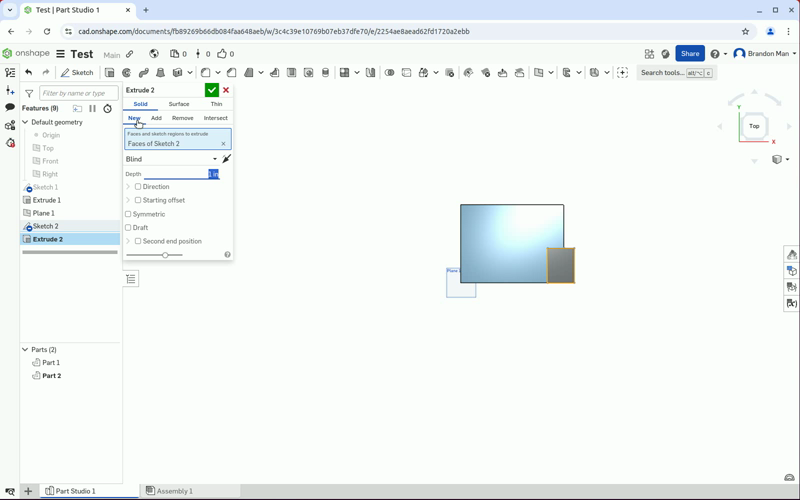
text(0.722)
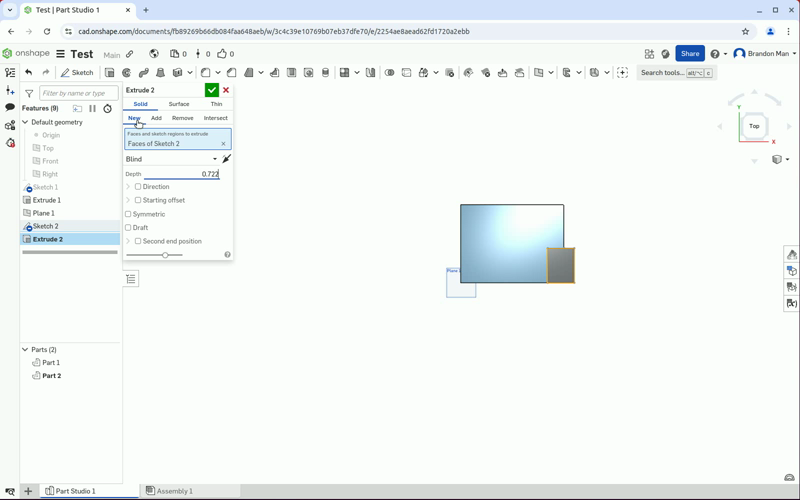
key(enter)
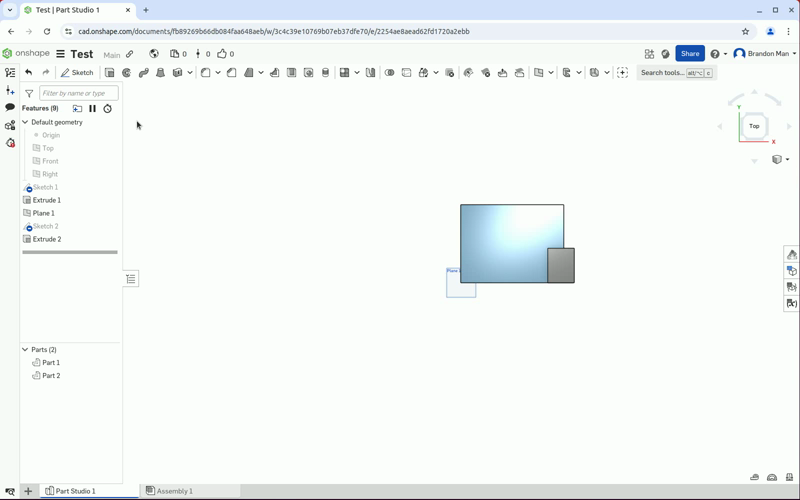
key(shift+h)
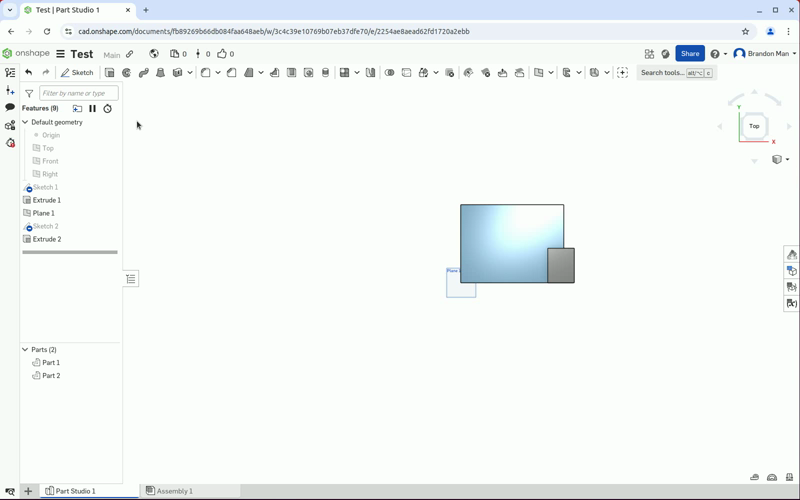
key(shift+h)
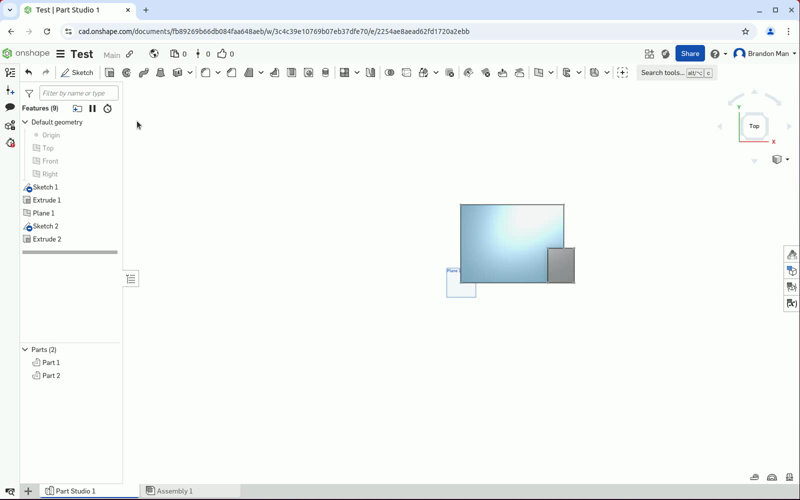
key(shift+7)
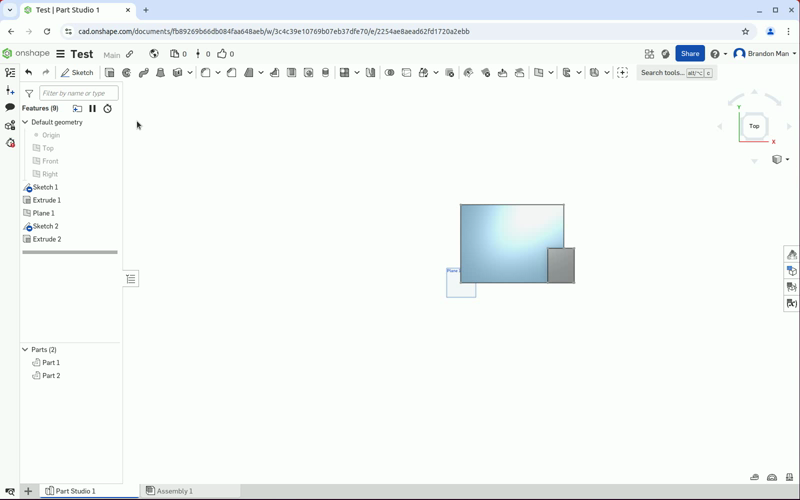
key(up, 3)
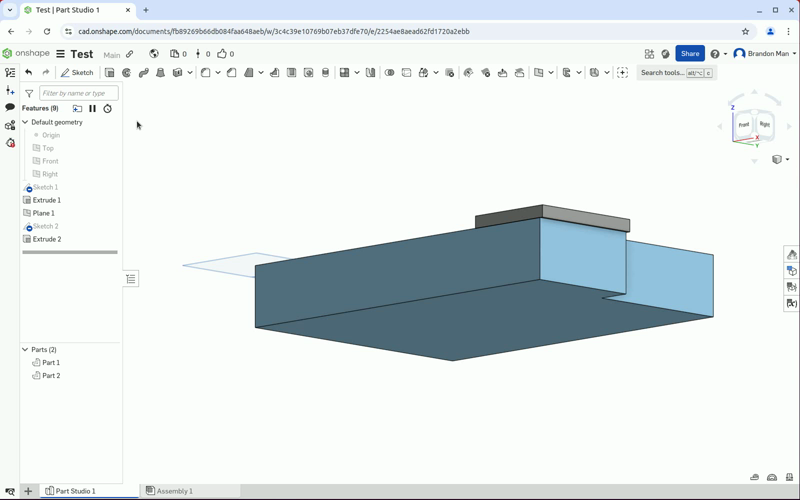
key(left, 3)
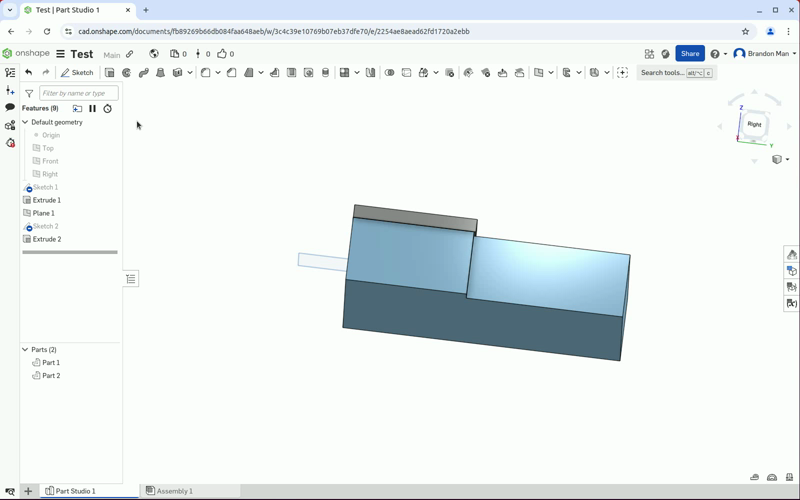
key(right, 3)
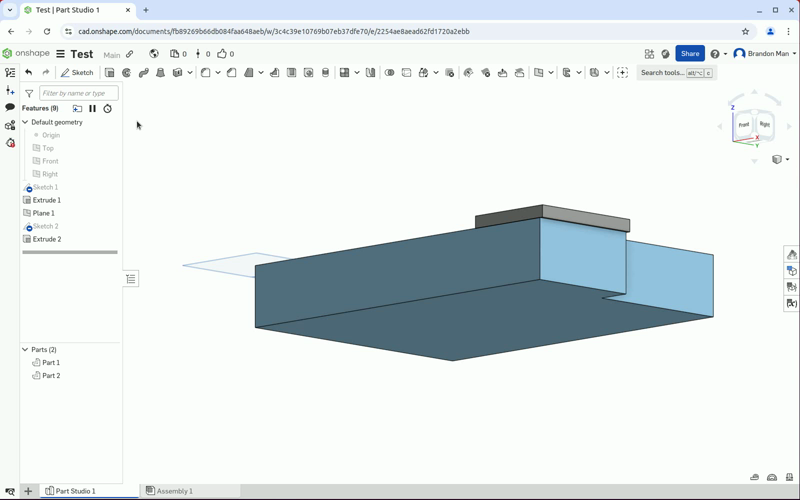
key(down, 3)
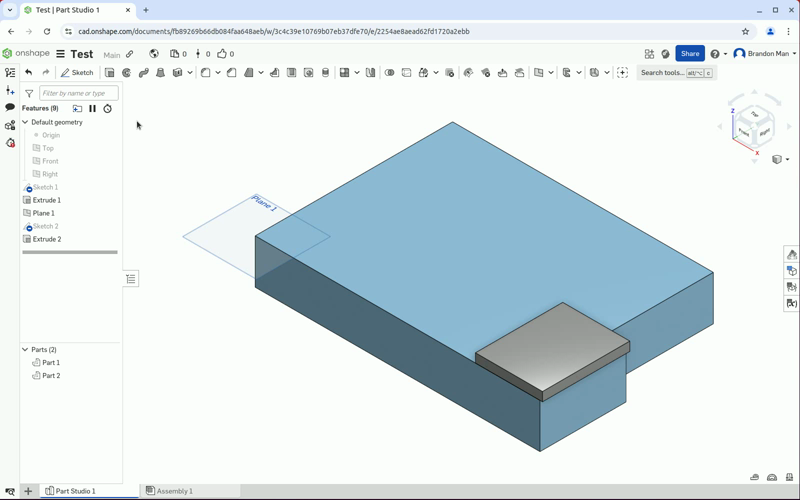
mouse_move(73, 189)
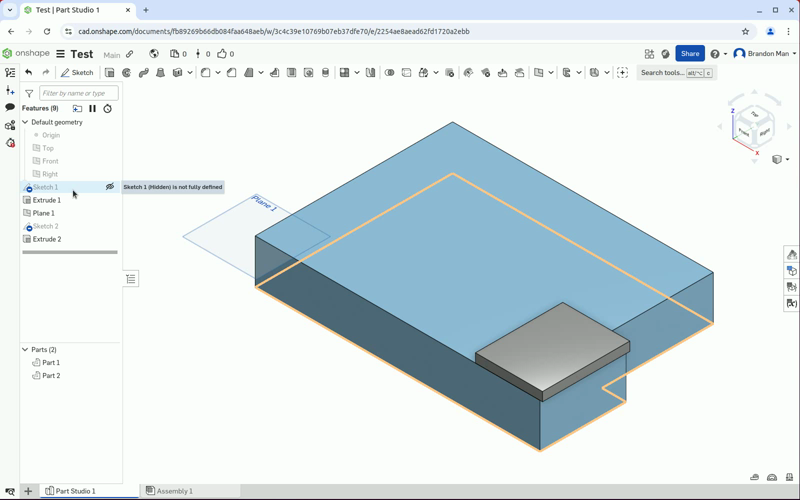
click(73, 189)